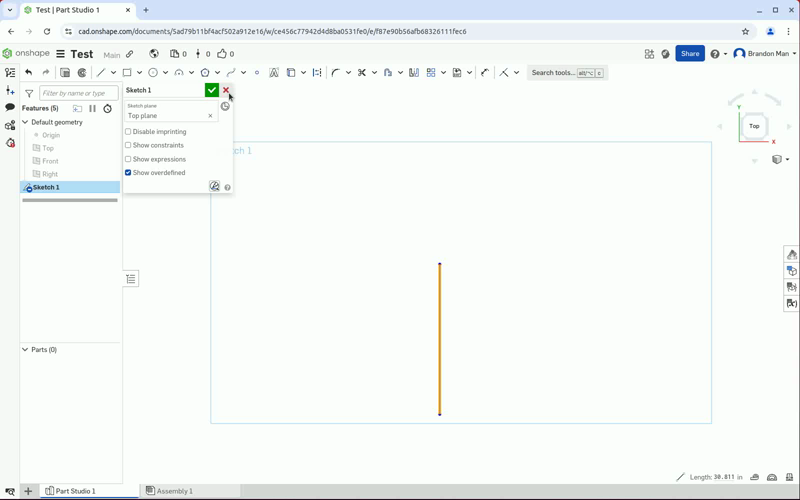
key(shift+h)
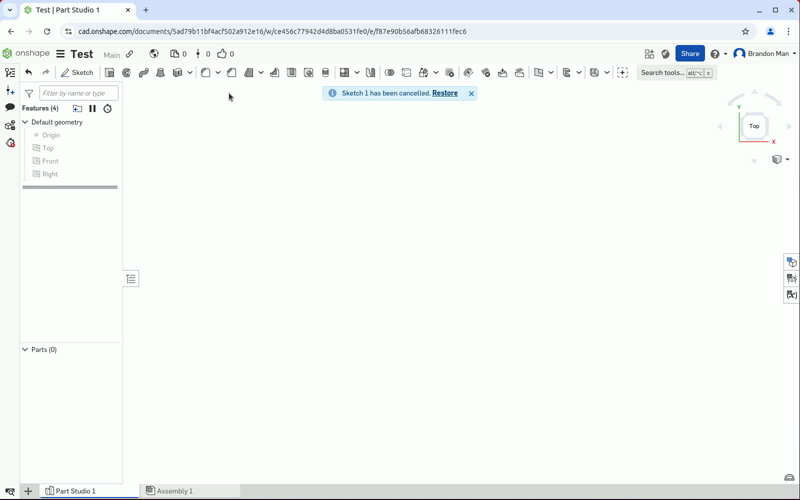
mouse_move(73, 352)
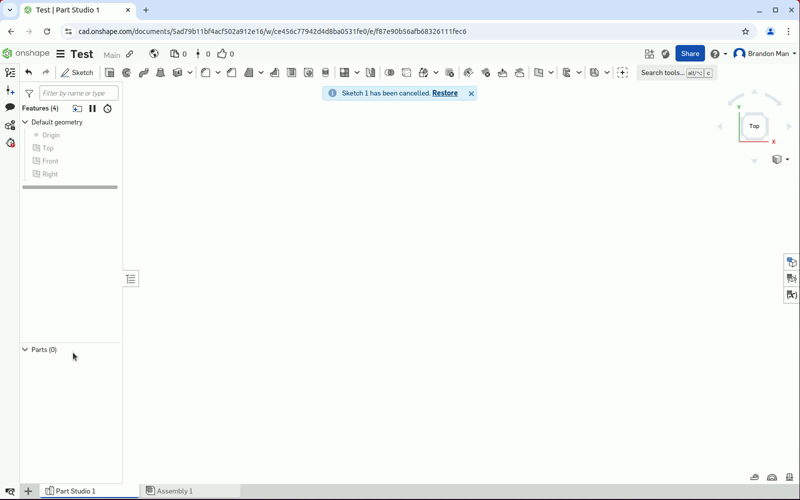
key(y)
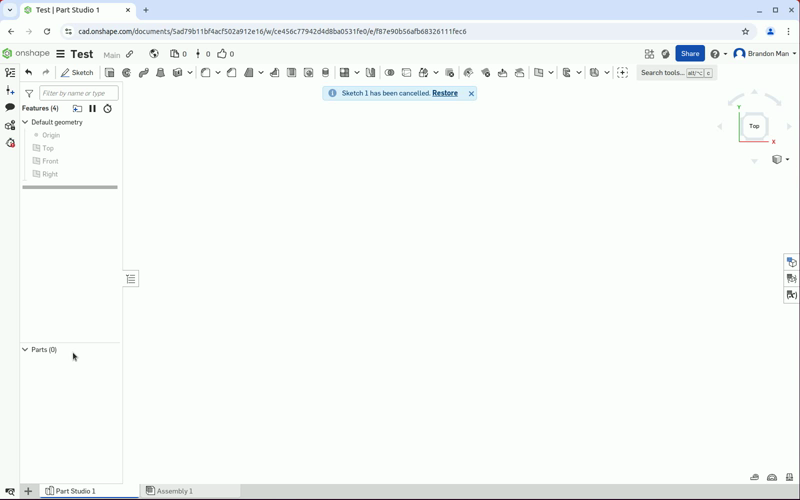
key(shift+p)
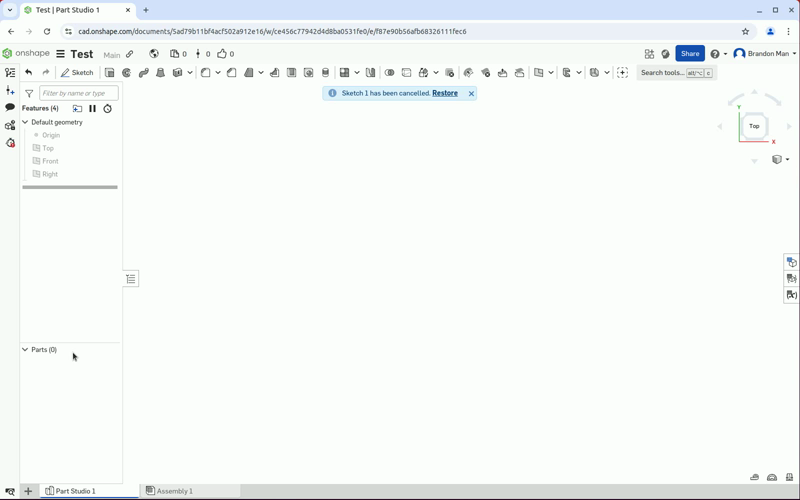
key(space)
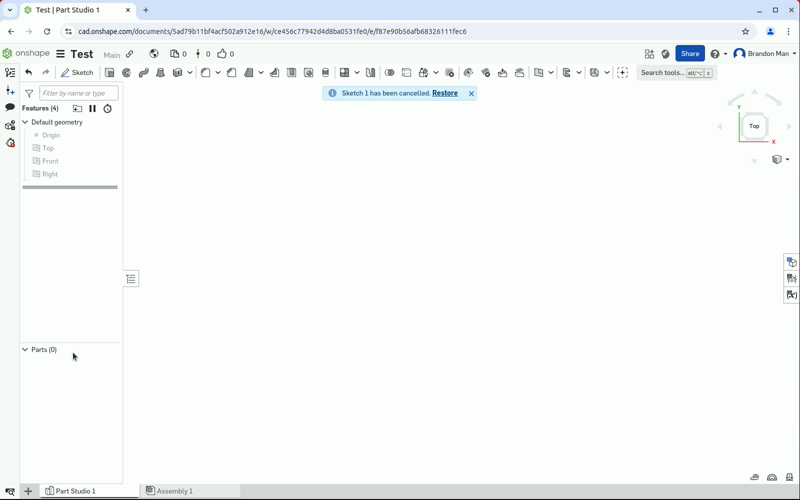
key_down(shift)
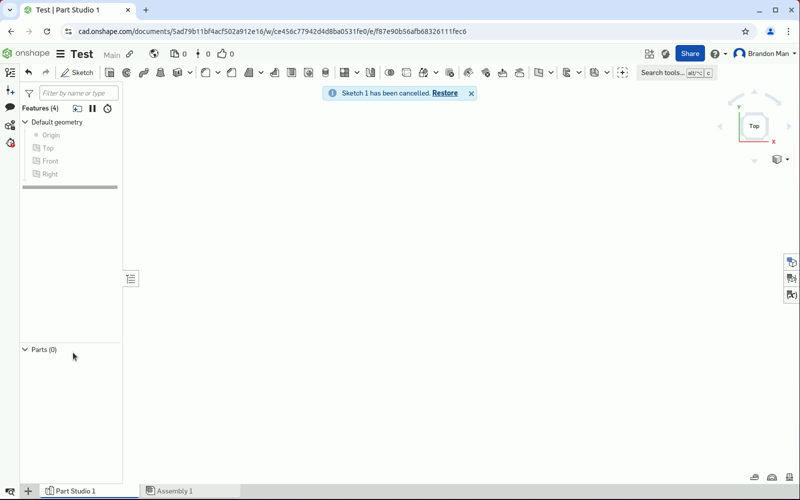
key(up)
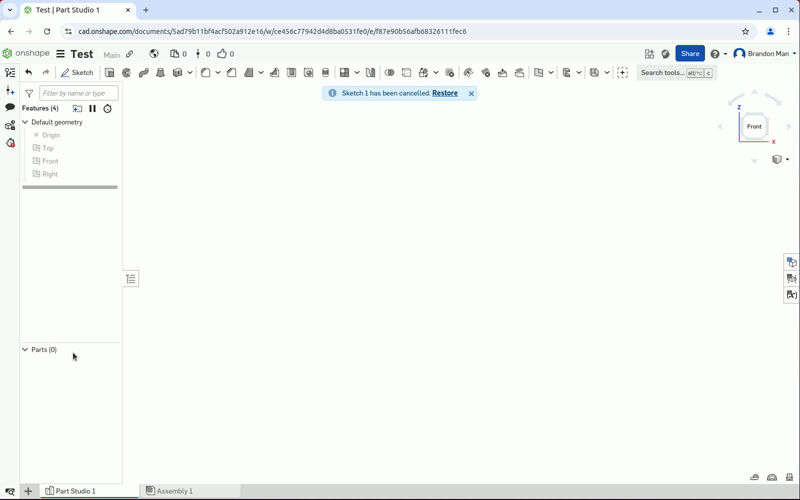
key_up(shift)
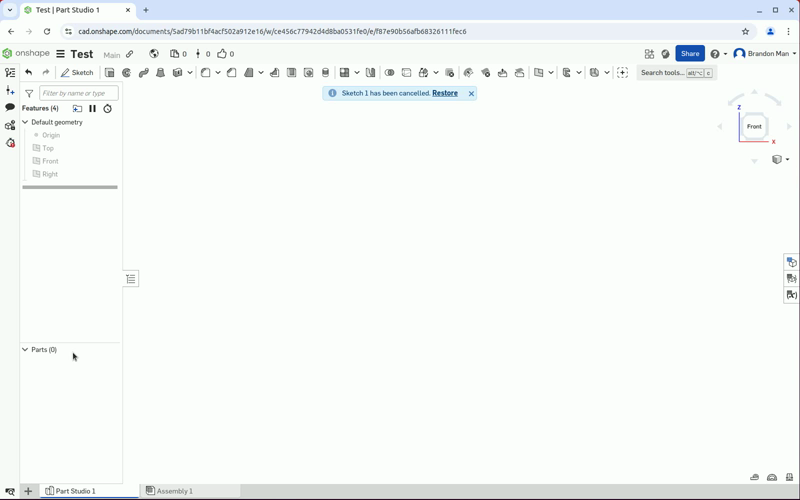
mouse_move(73, 352)
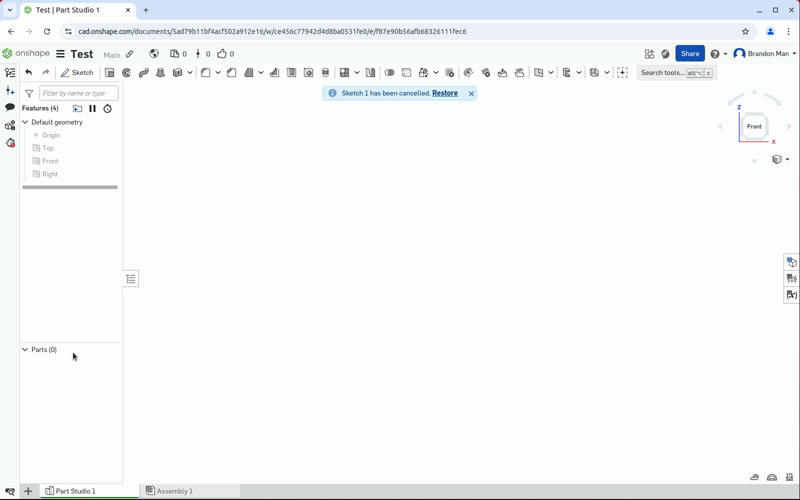
key(shift+y)
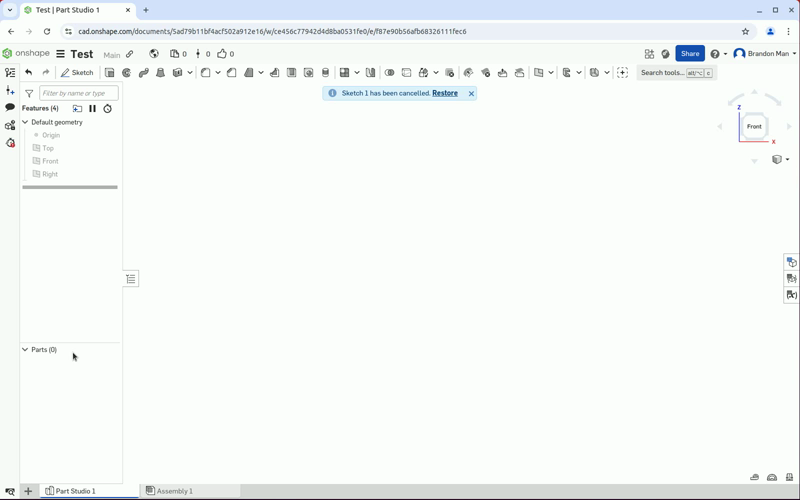
key(shift+s)
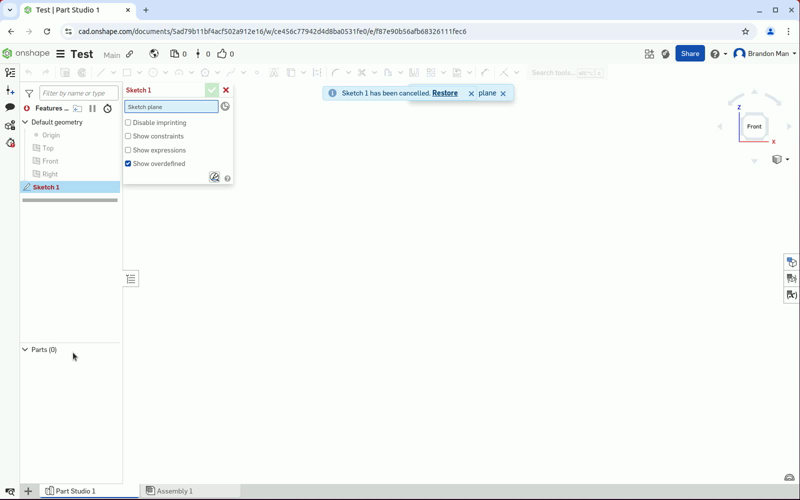
mouse_move(73, 163)
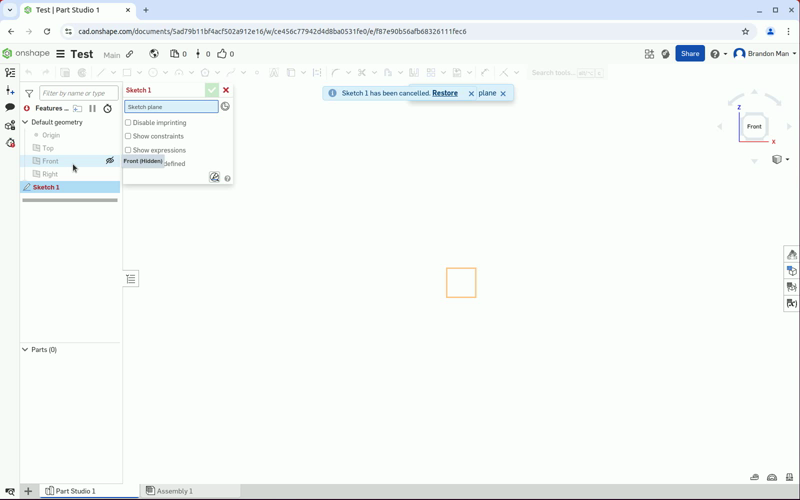
click(73, 163)
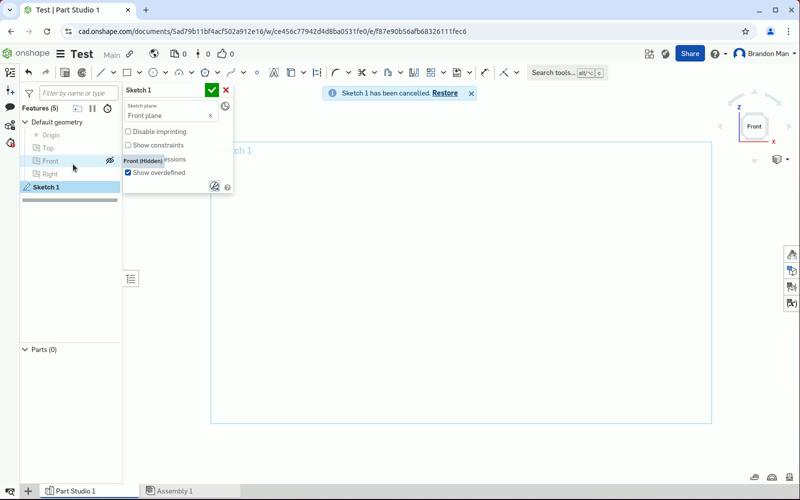
mouse_move(73, 352)
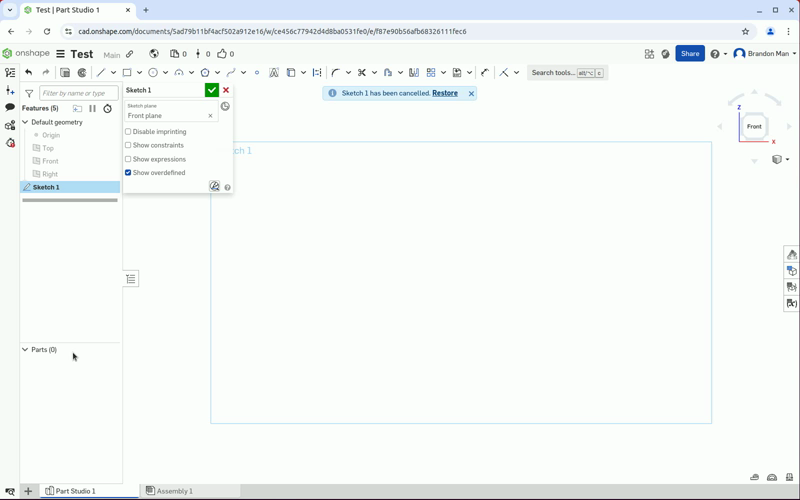
key(y)
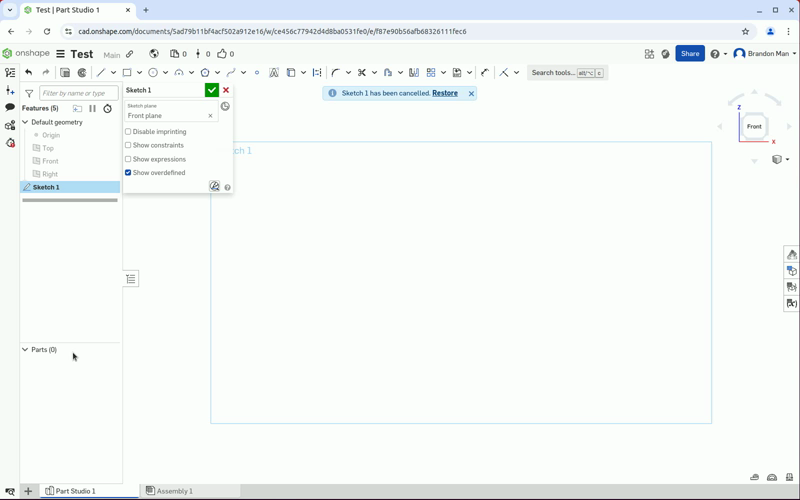
key(c)
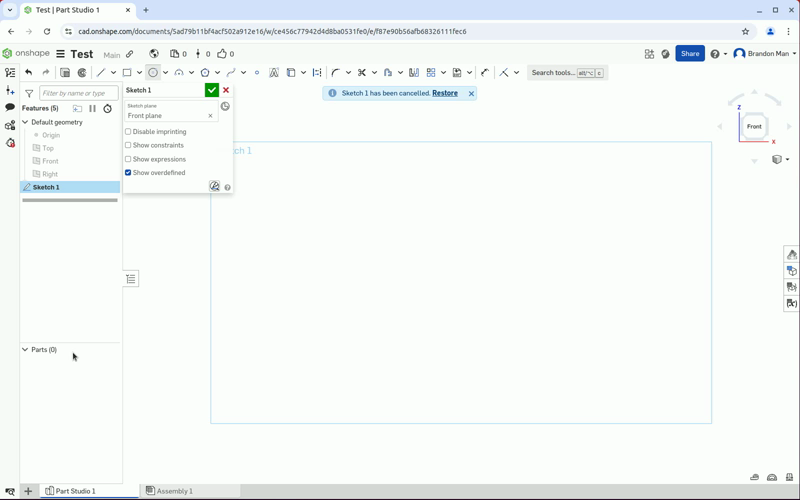
key_down(shift)
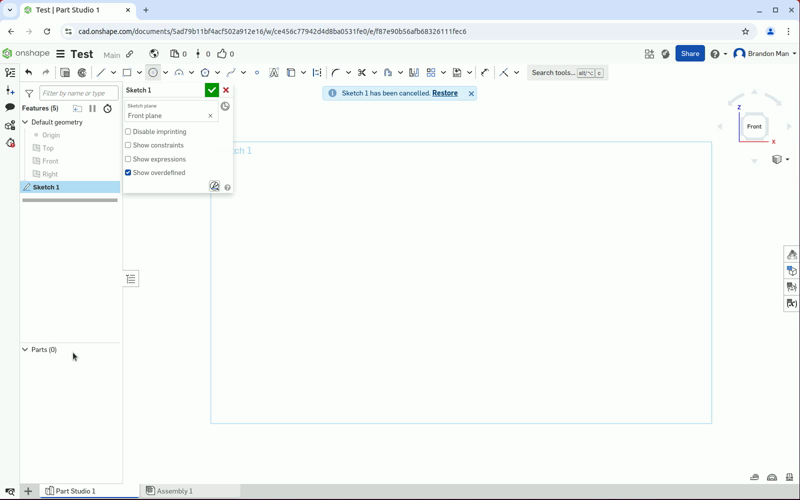
mouse_move(371, 240)
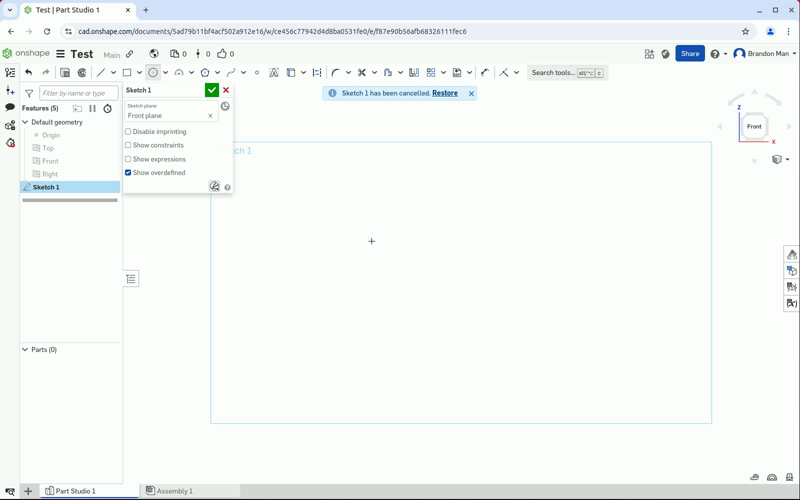
click(371, 240)
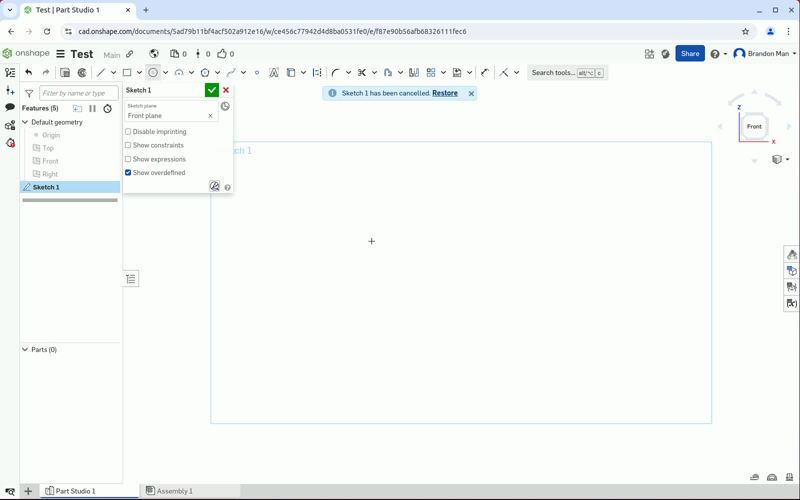
key_up(shift)
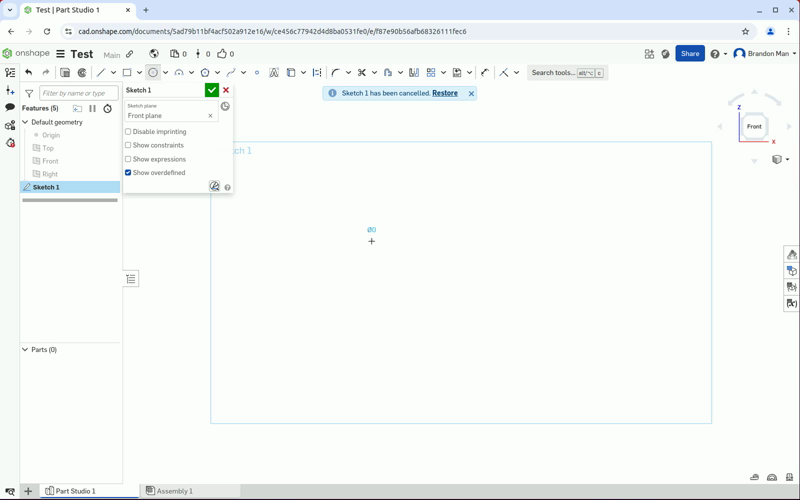
mouse_move(395, 240)
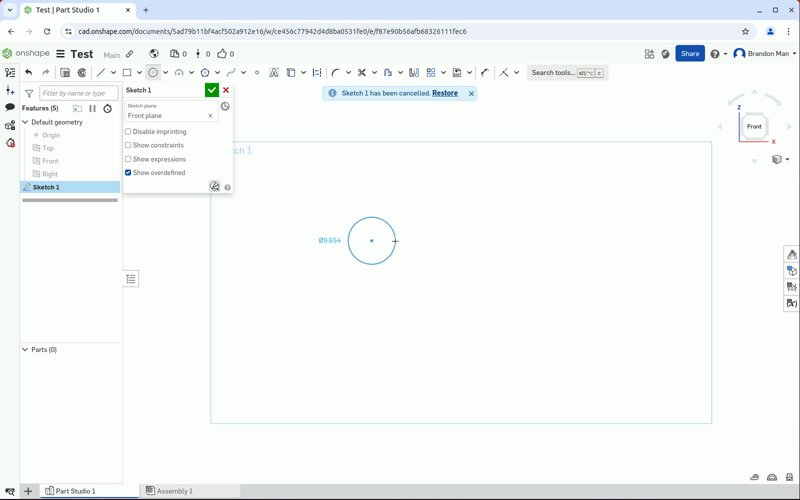
click(395, 240)
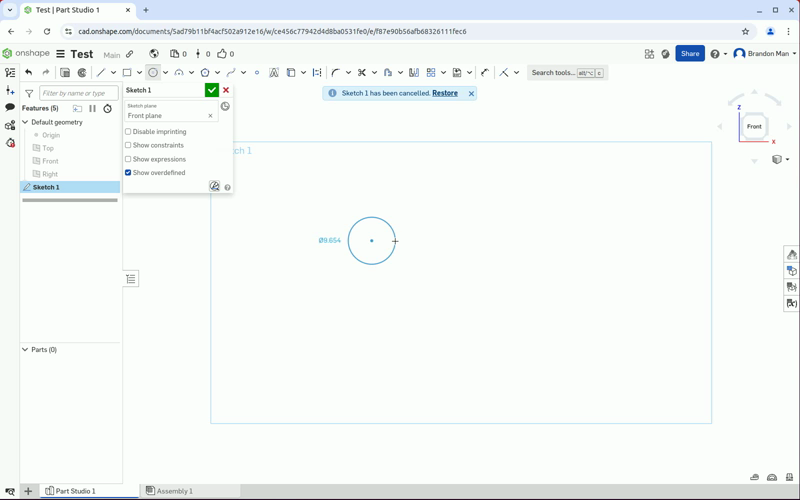
key(esc)
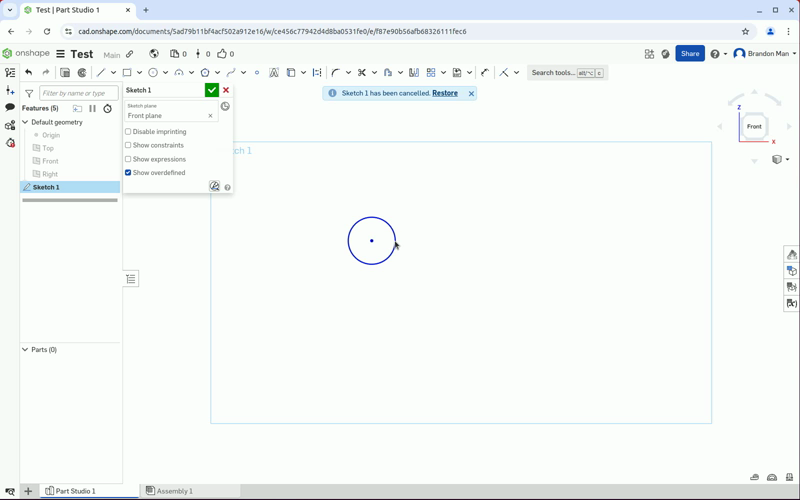
mouse_move(373, 235)
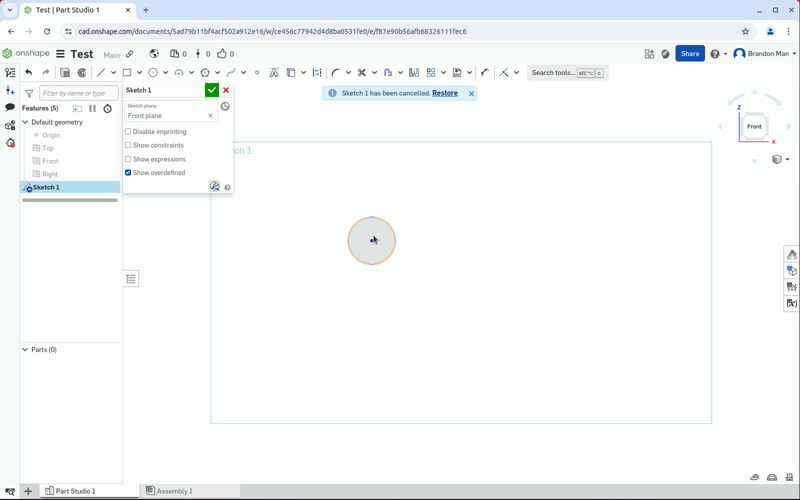
scroll(6)
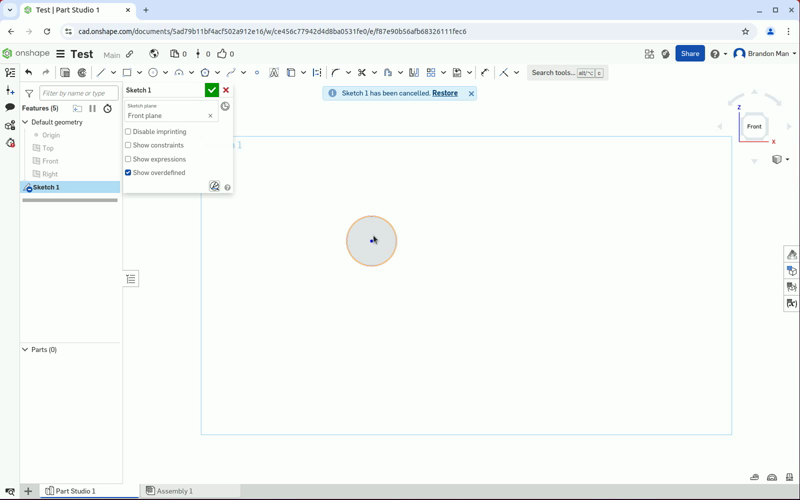
scroll(6)
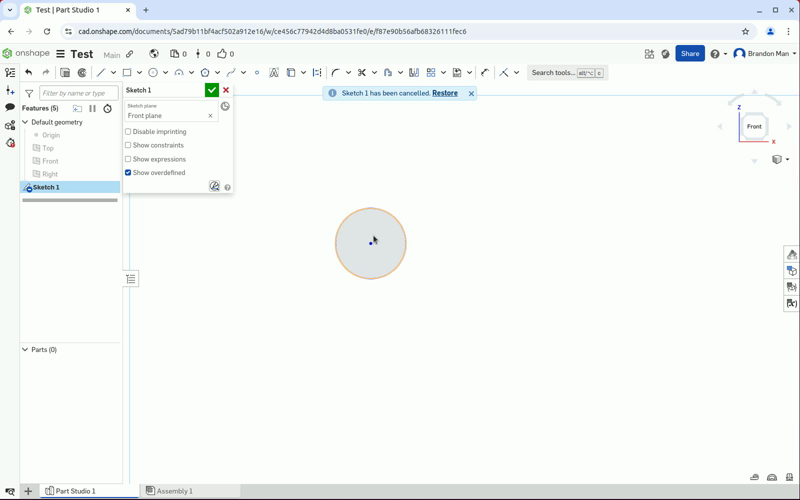
scroll(6)
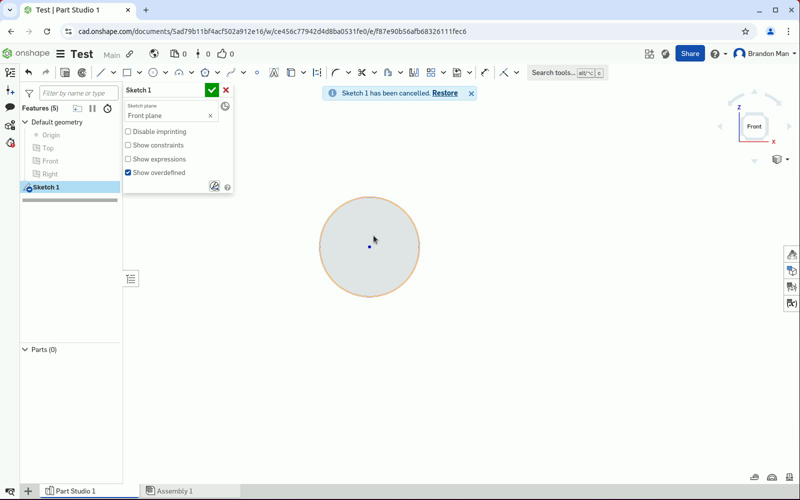
scroll(6)
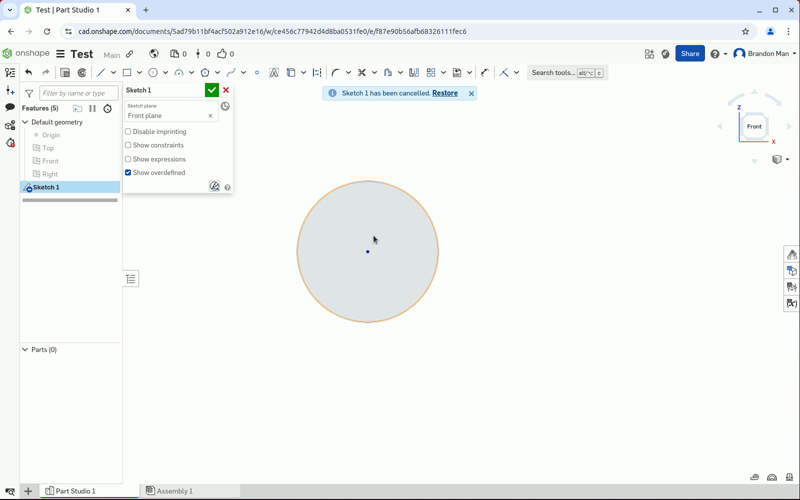
scroll(6)
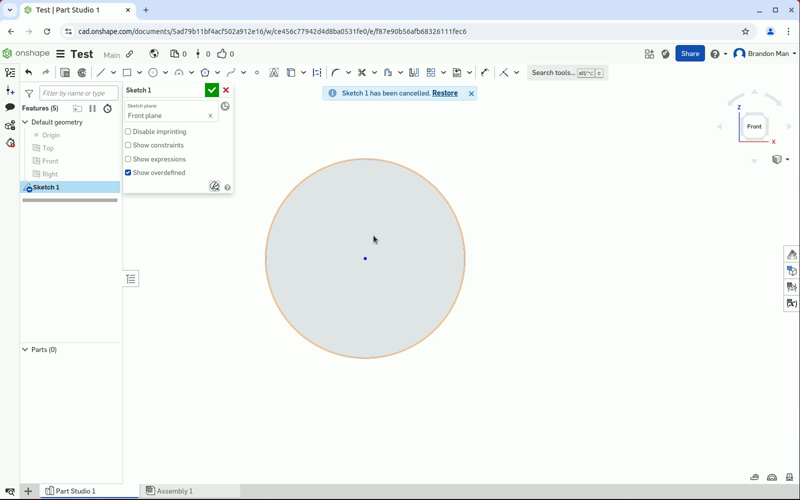
scroll(6)
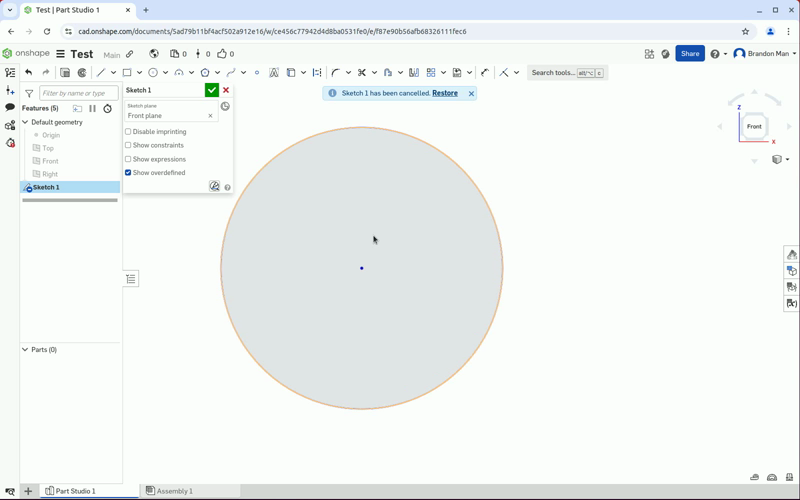
scroll(6)
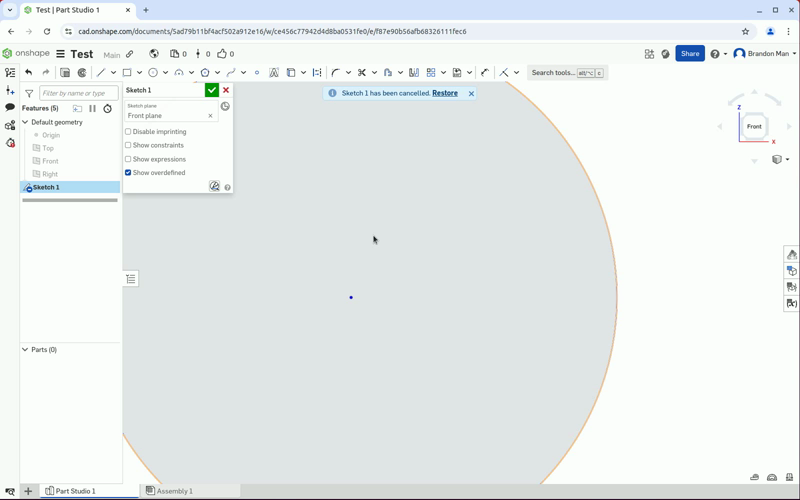
click(373, 235)
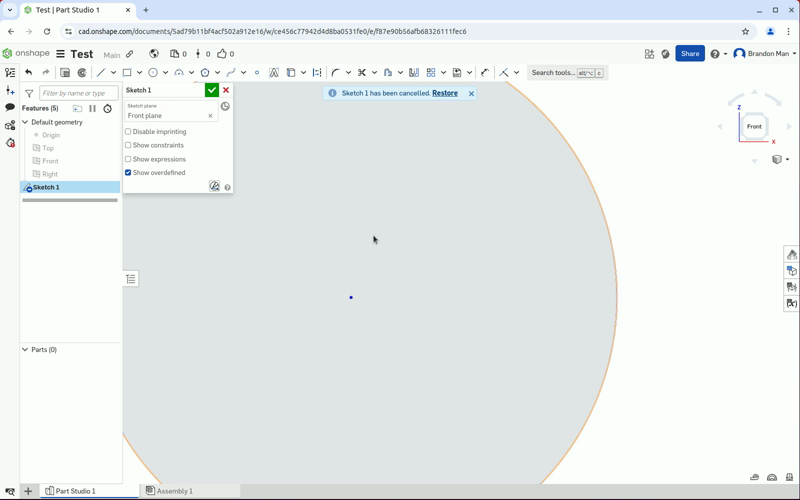
scroll(-6)
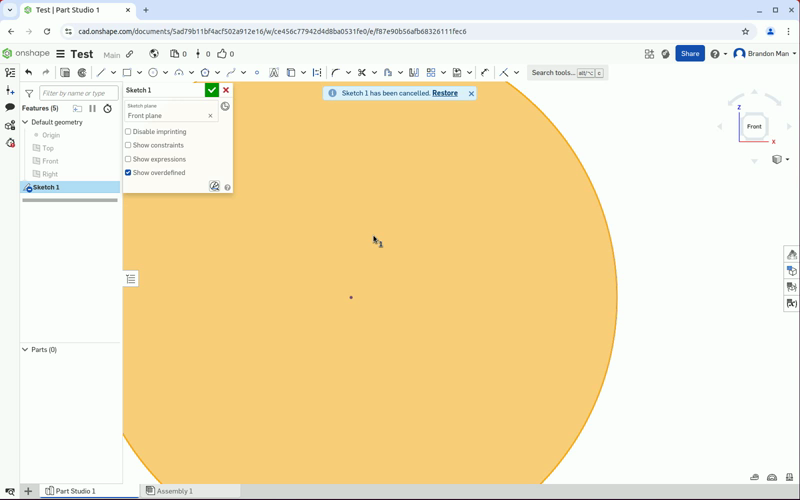
scroll(-6)
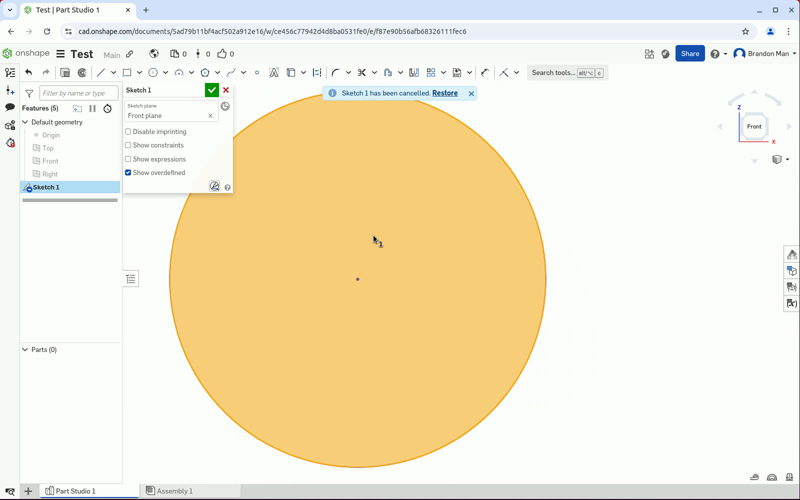
scroll(-6)
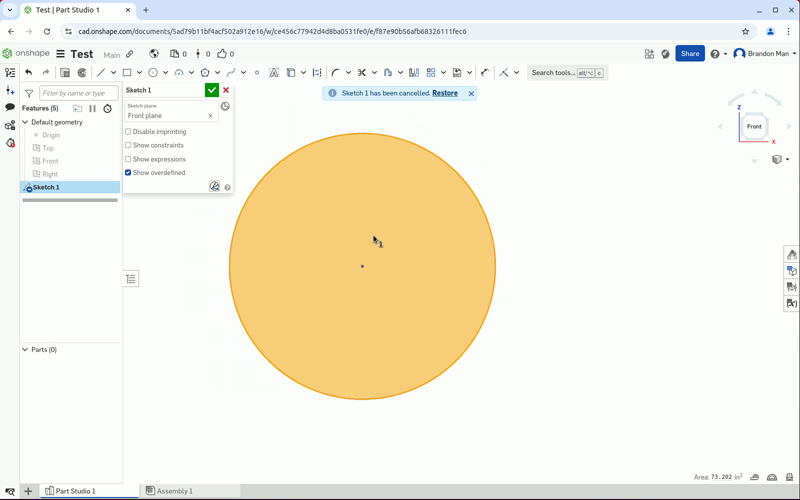
scroll(-6)
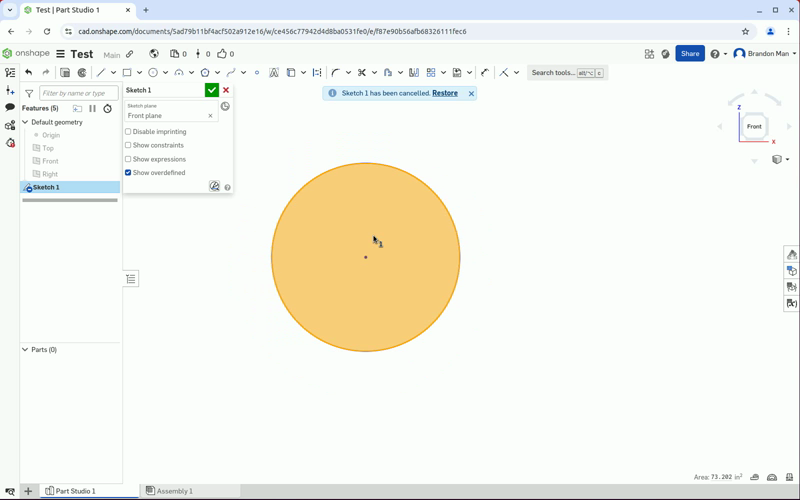
scroll(-6)
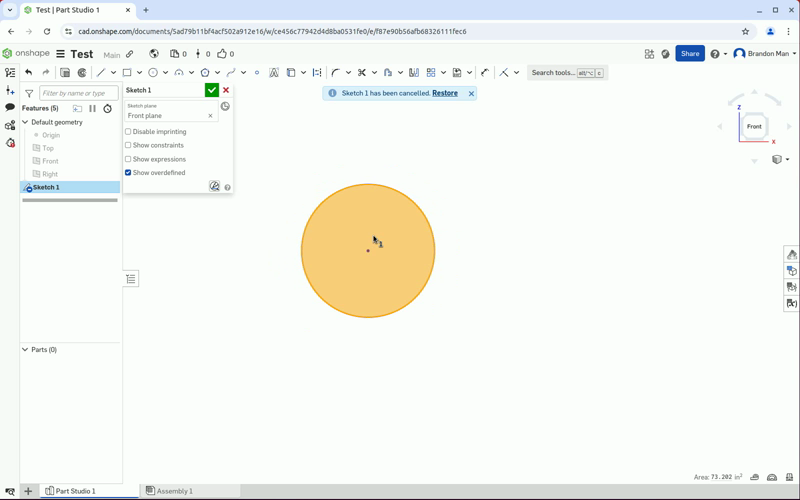
scroll(-6)
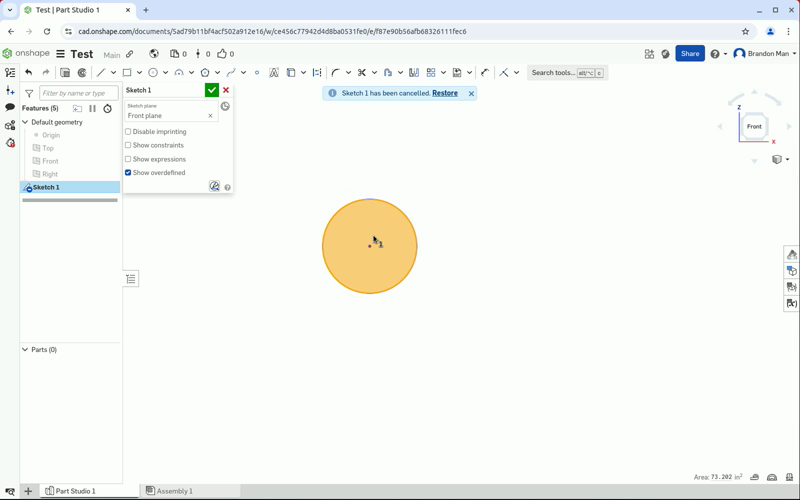
scroll(-6)
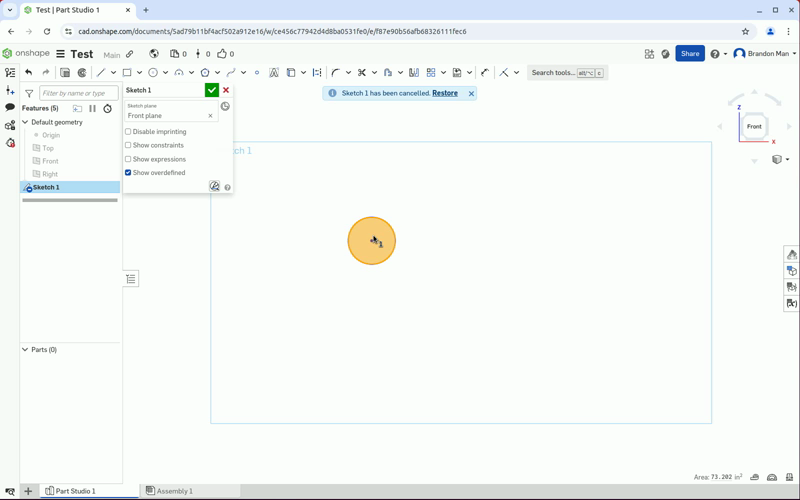
mouse_move(73, 352)
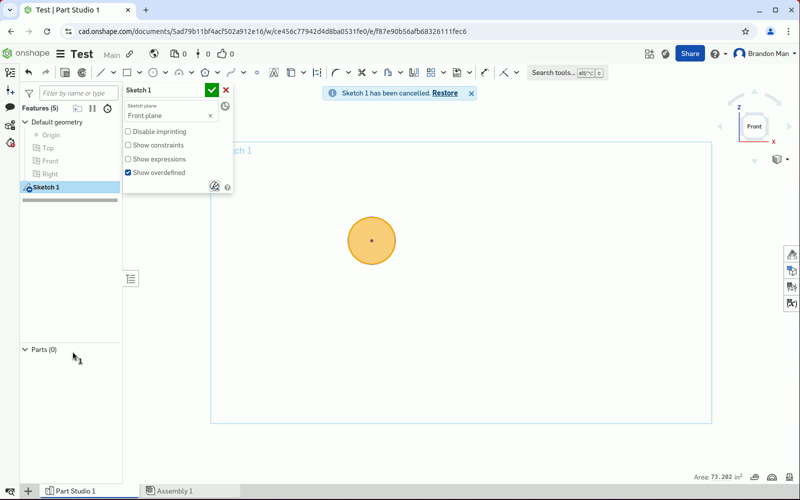
key(shift+y)
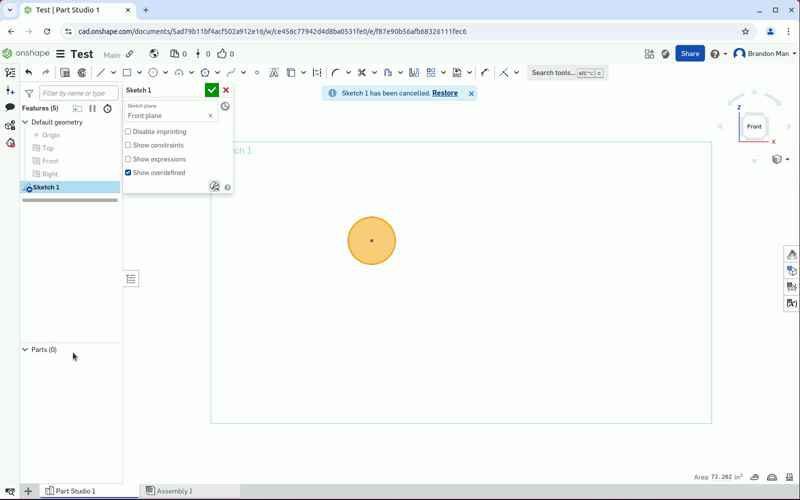
key(shift+e)
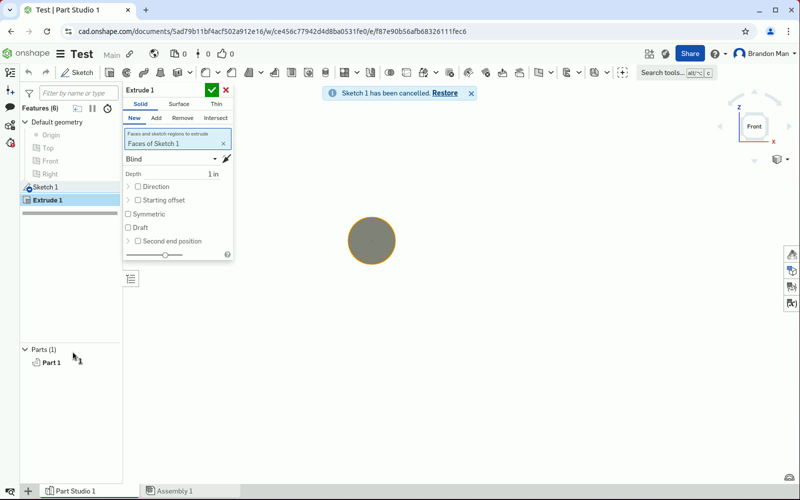
mouse_move(143, 106)
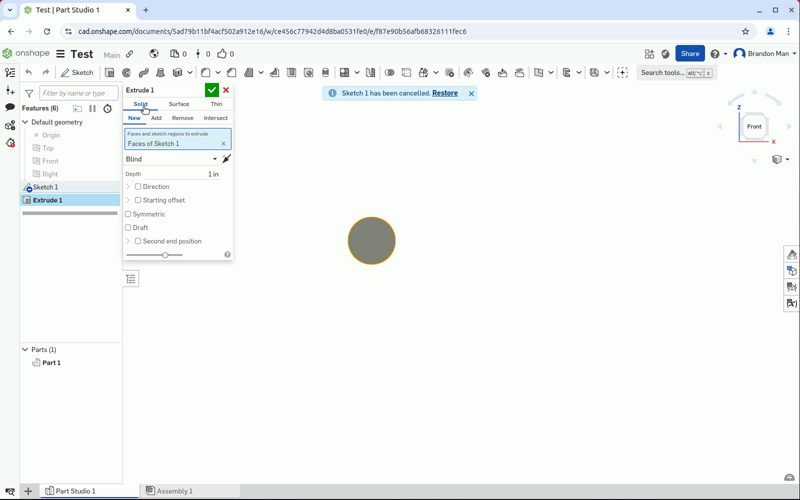
click(143, 106)
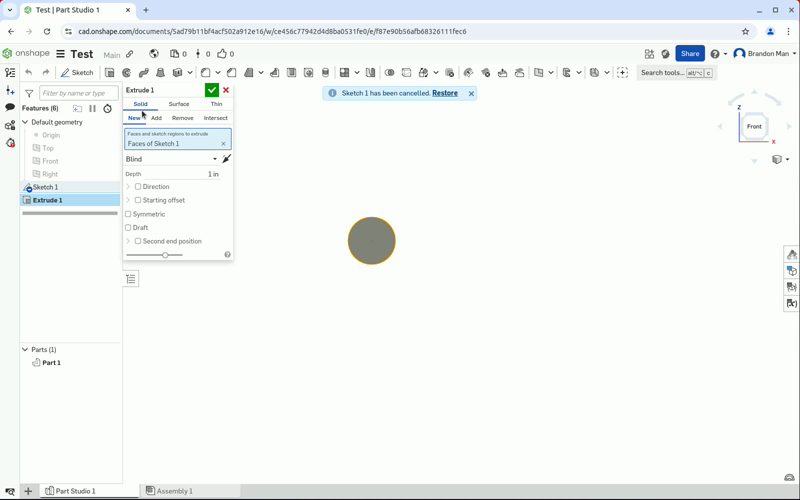
mouse_move(137, 120)
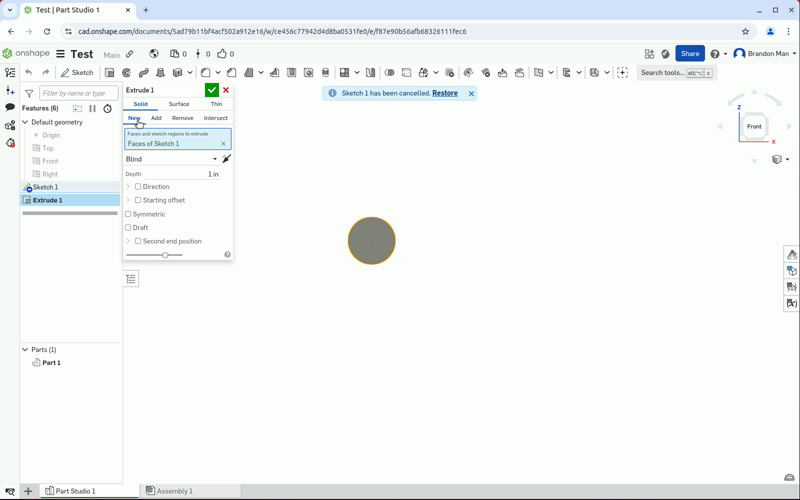
click(137, 120)
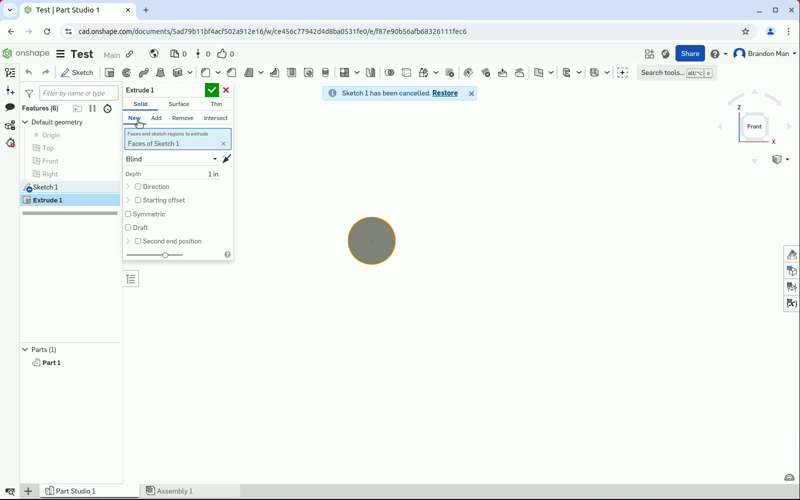
key(tab, 4)
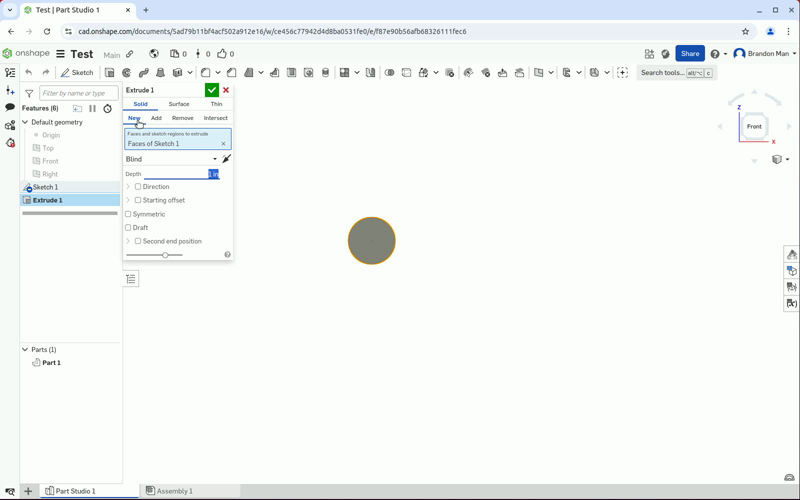
text(1.204)
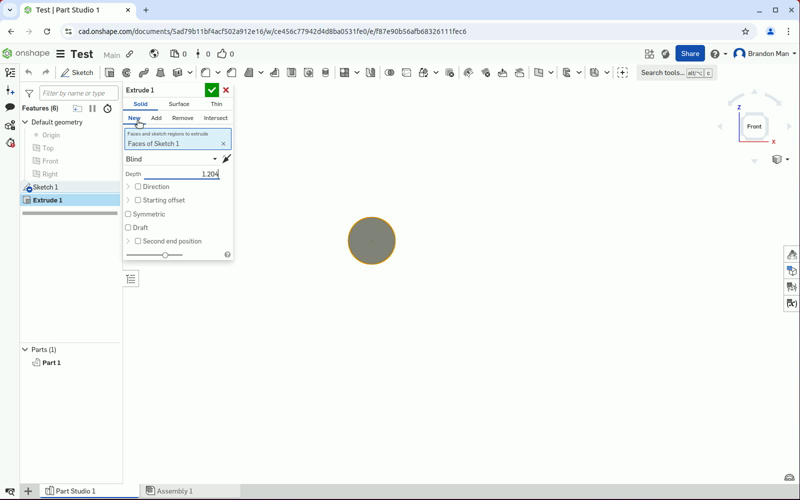
key(enter)
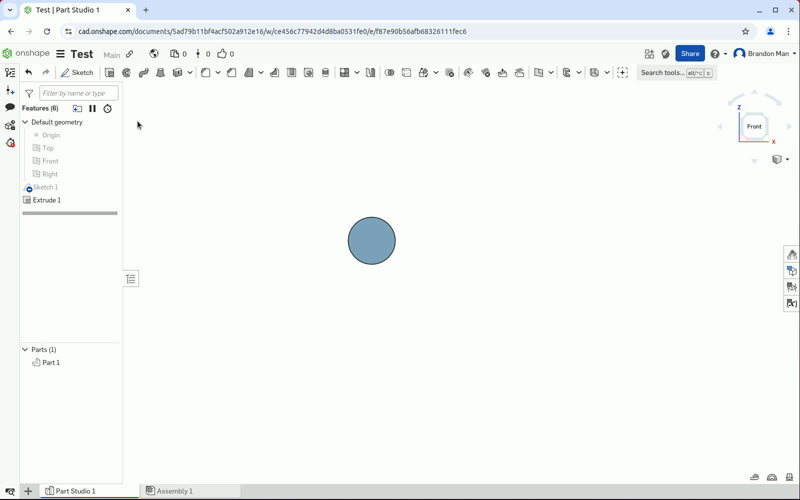
key(shift+h)
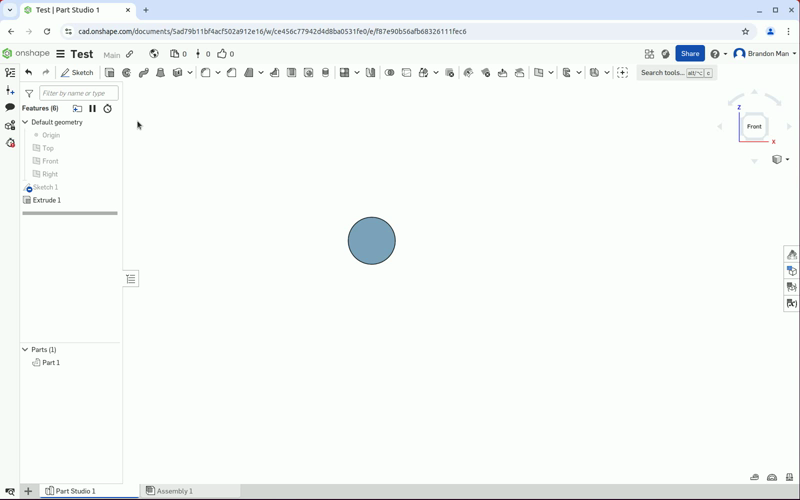
key(shift+h)
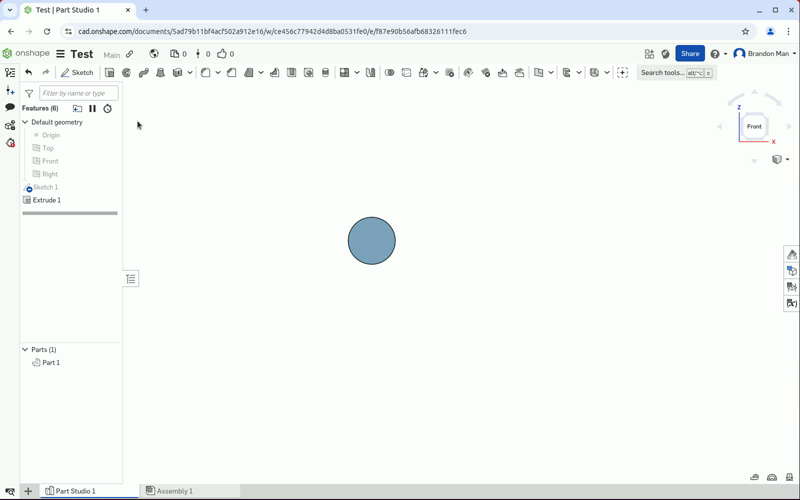
mouse_move(73, 189)
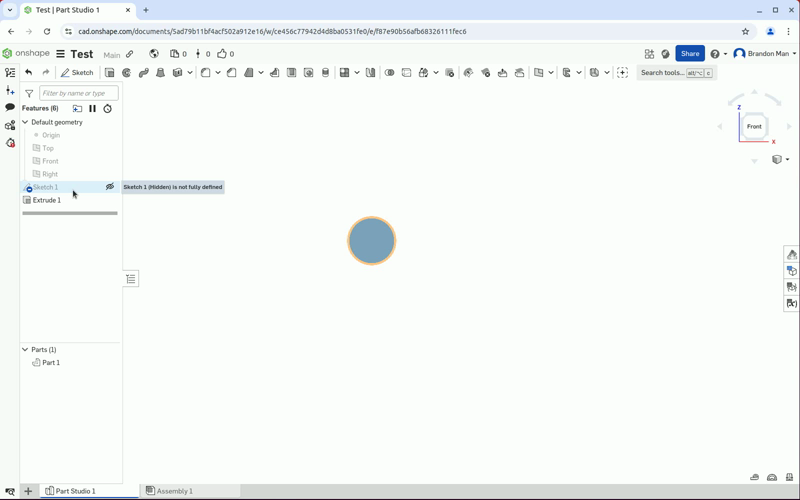
click(73, 189)
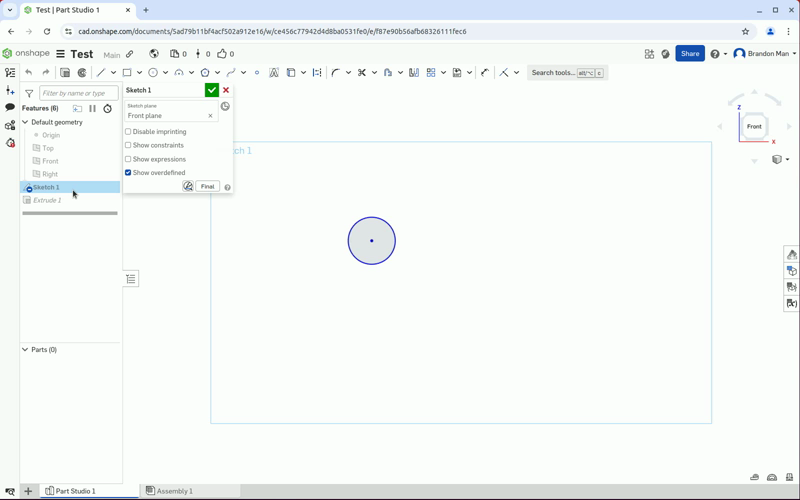
mouse_move(229, 92)
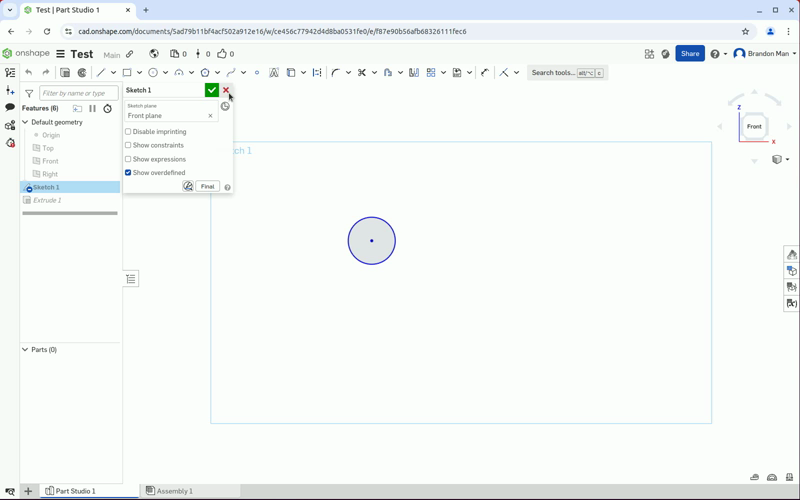
click(229, 92)
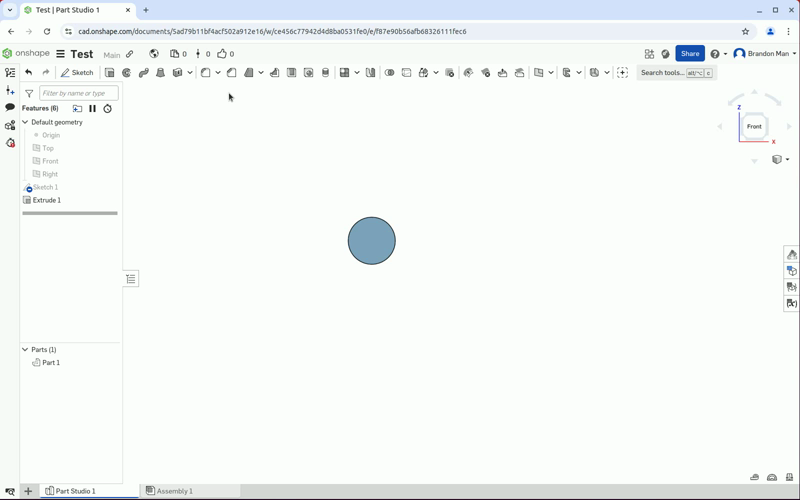
mouse_move(541, 75)
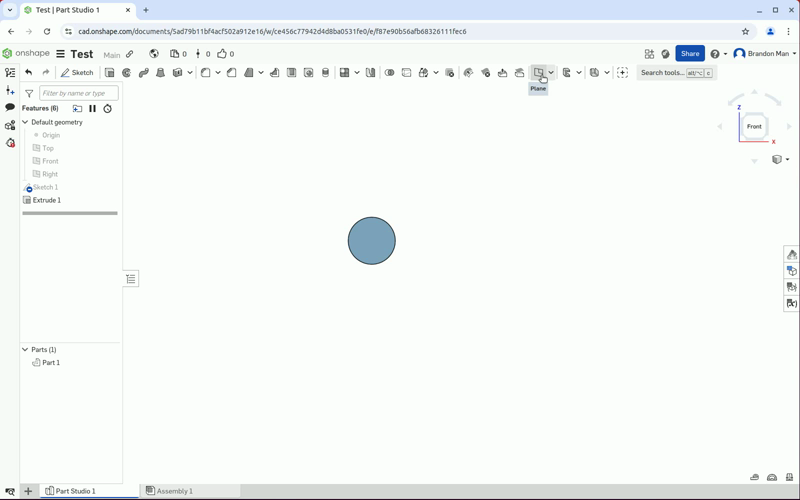
click(541, 75)
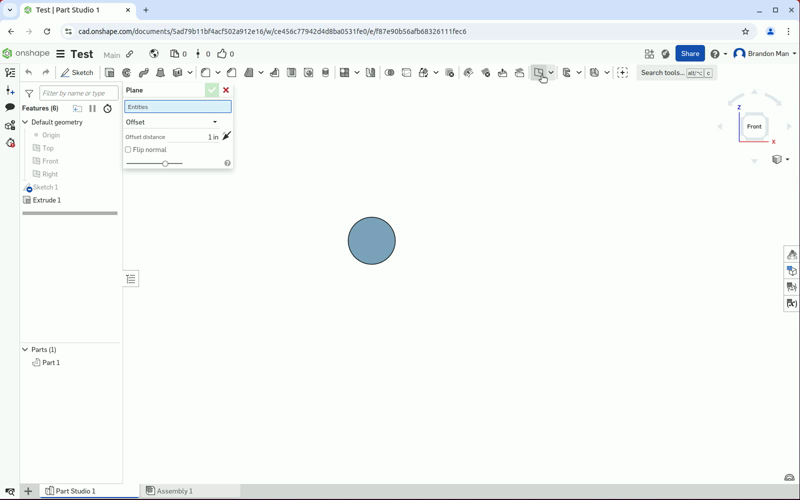
mouse_move(73, 163)
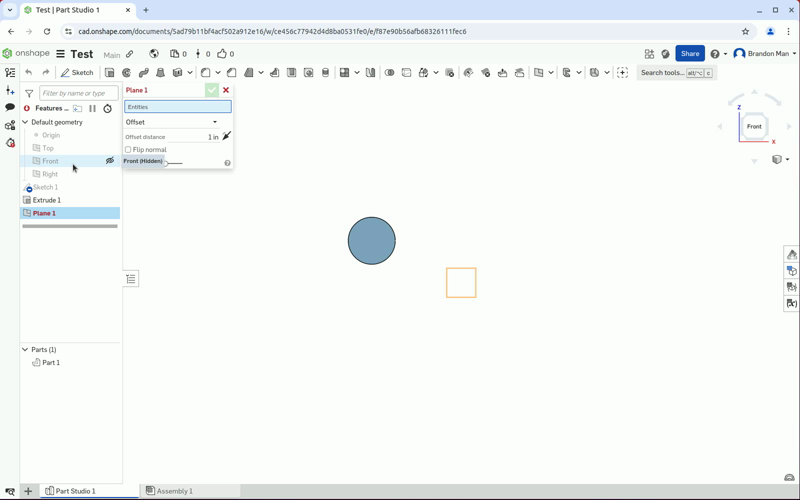
click(73, 163)
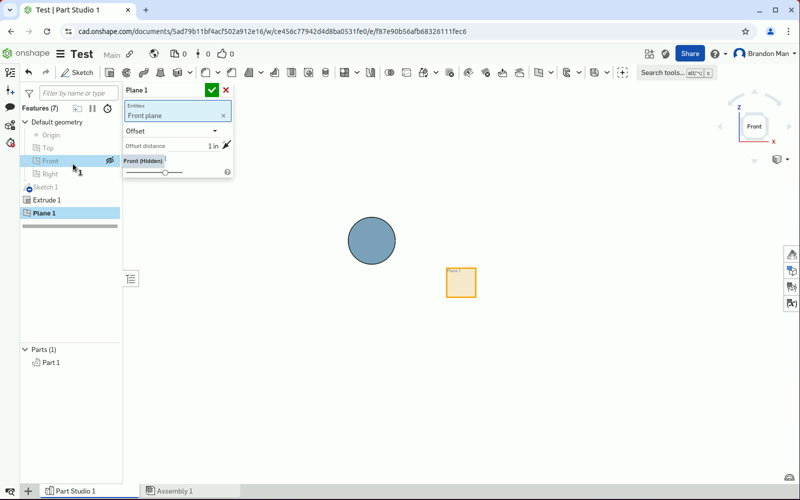
key(tab, 2)
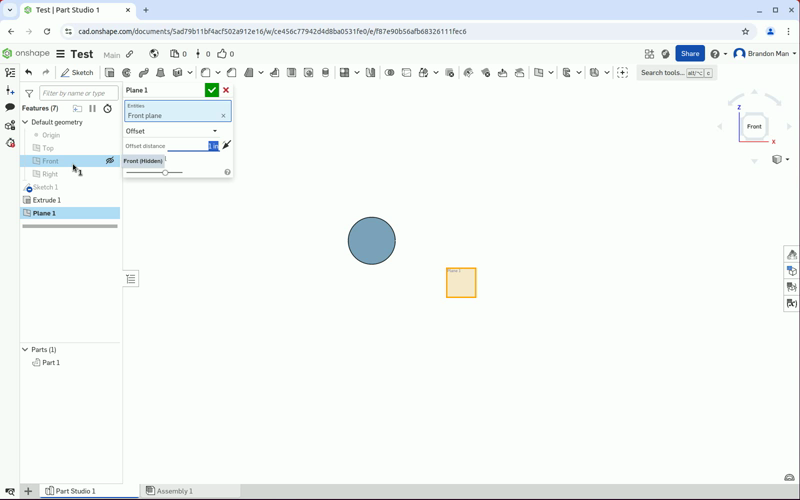
text(1.202)
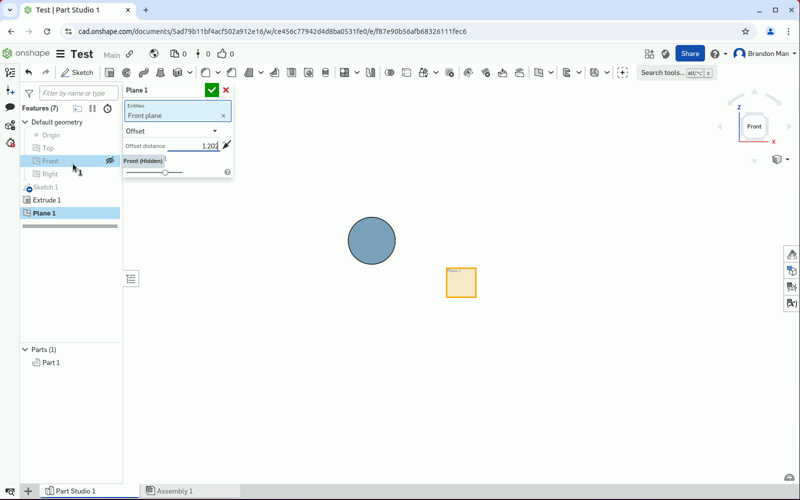
key(enter, 2)
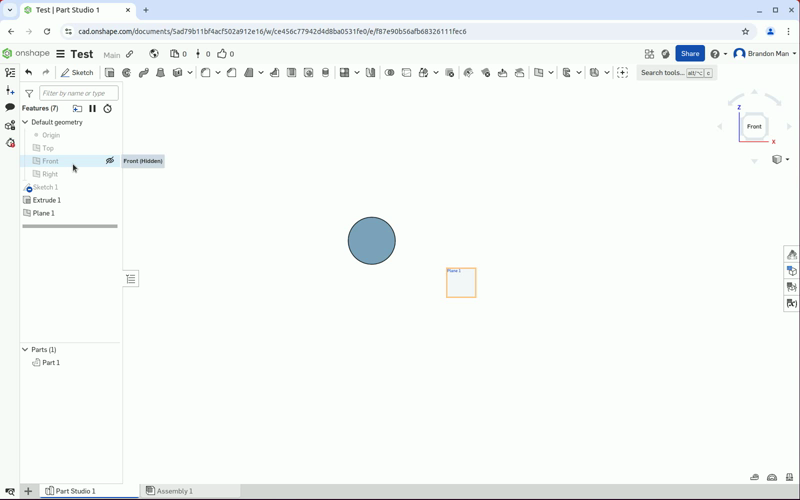
key(shift+s)
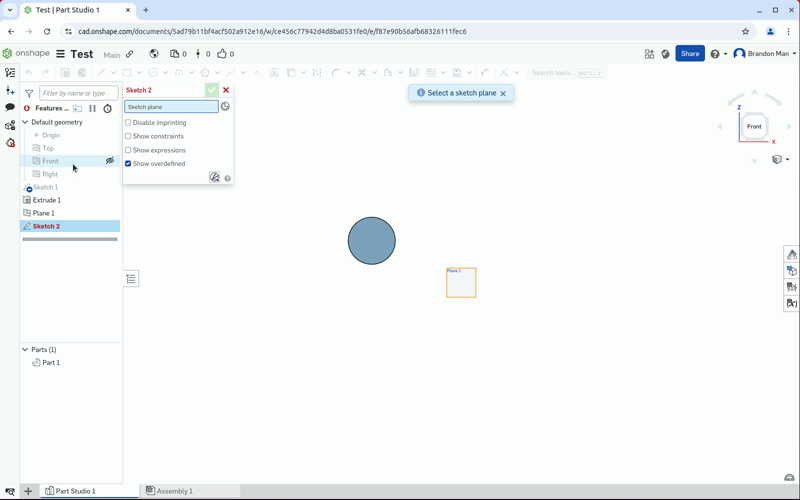
mouse_move(73, 215)
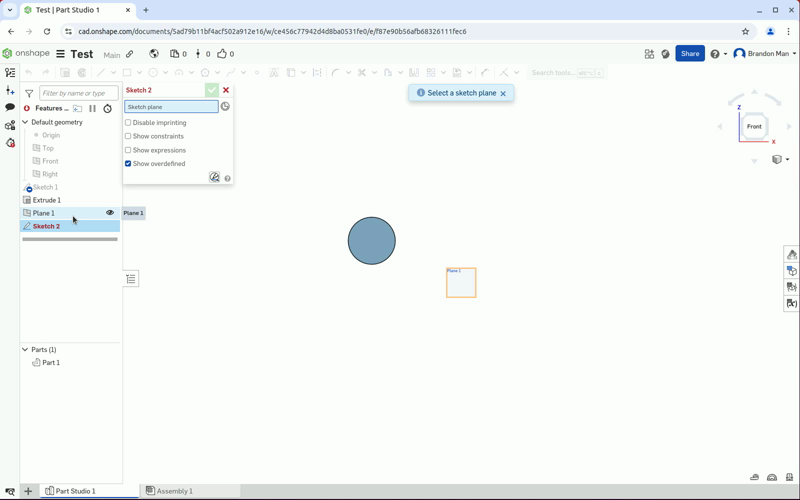
click(73, 215)
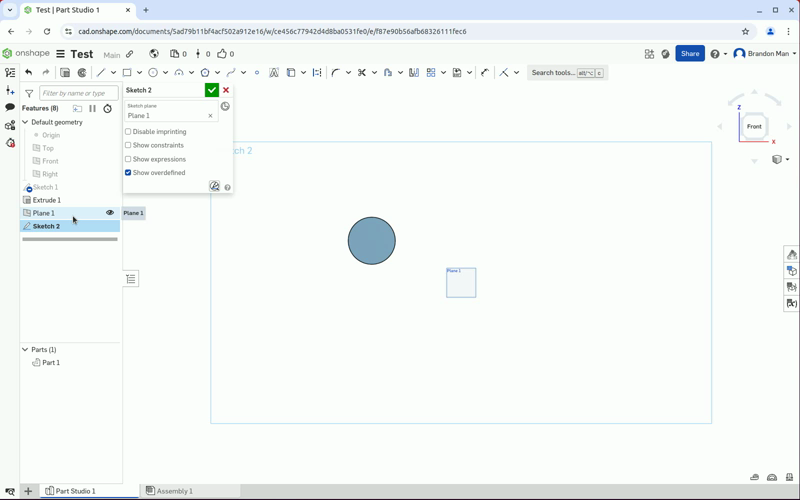
mouse_move(73, 352)
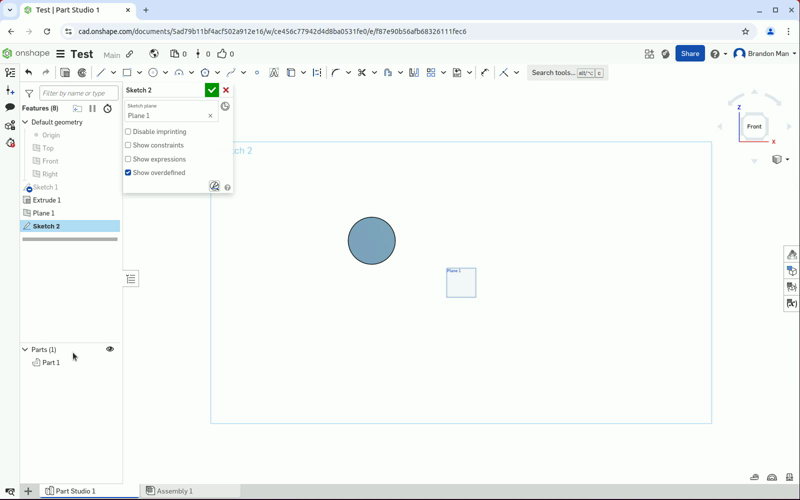
key(y)
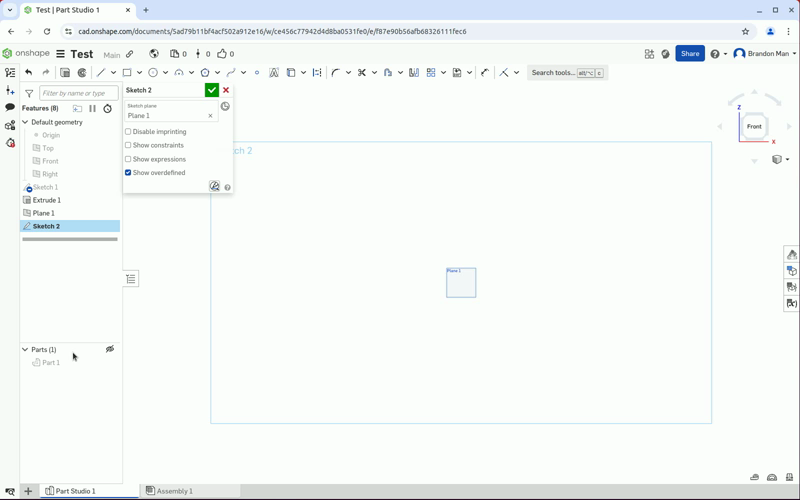
key(c)
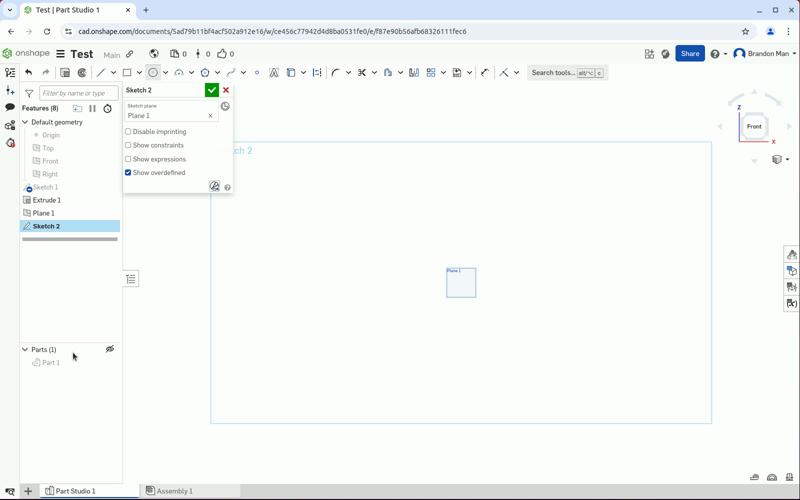
key_down(shift)
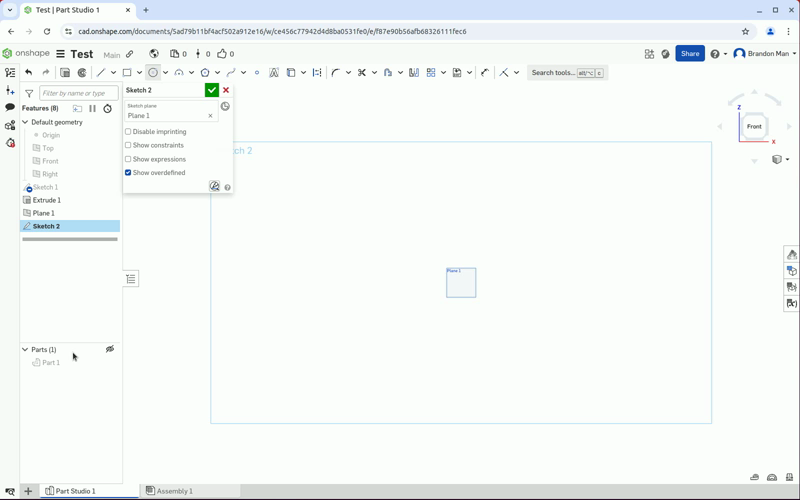
mouse_move(371, 240)
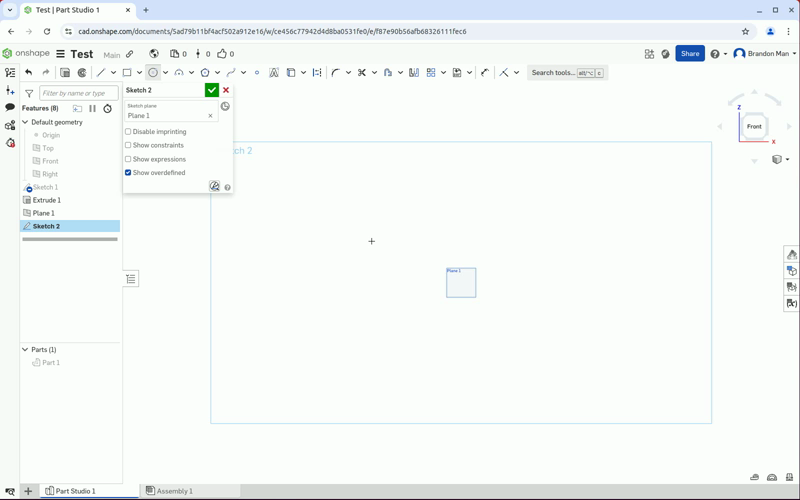
click(371, 240)
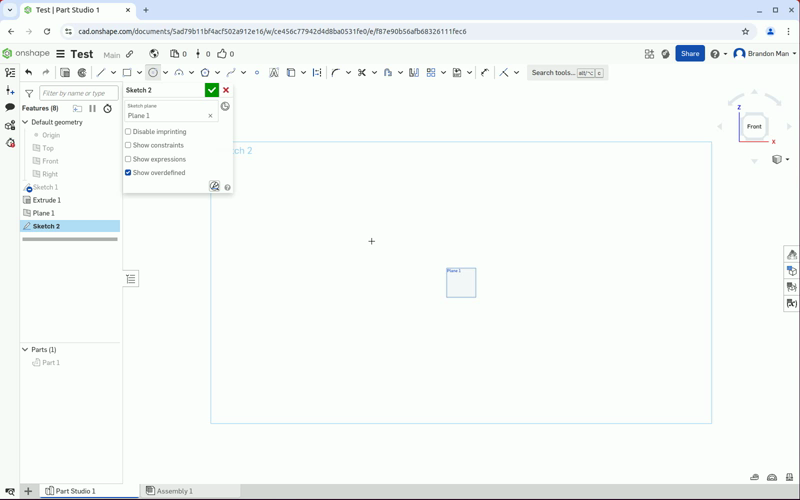
key_up(shift)
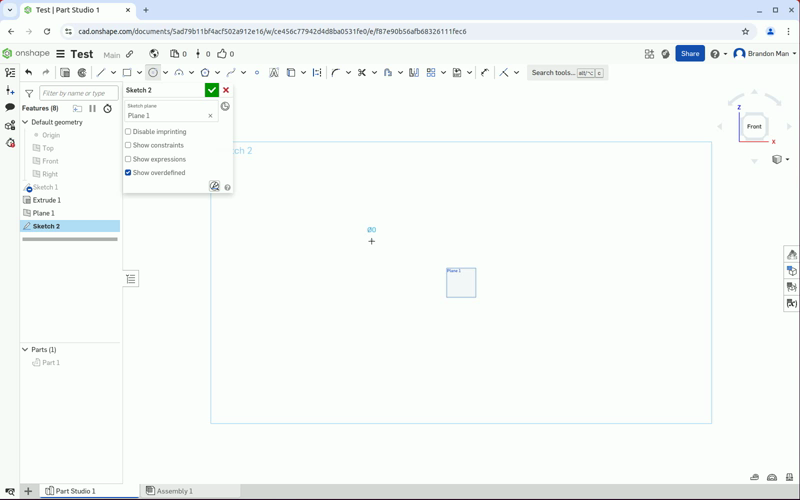
mouse_move(393, 240)
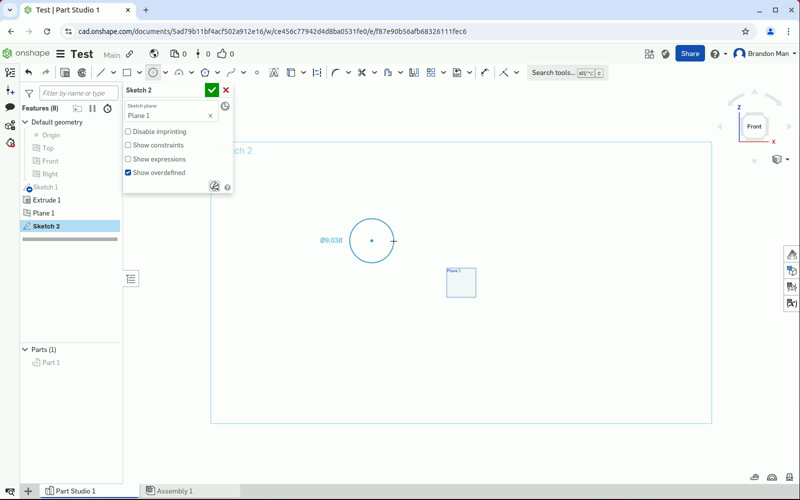
click(393, 240)
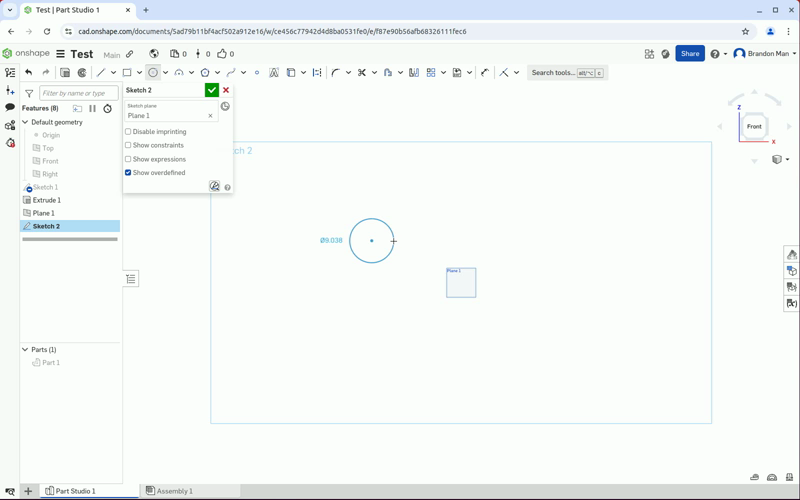
key(esc)
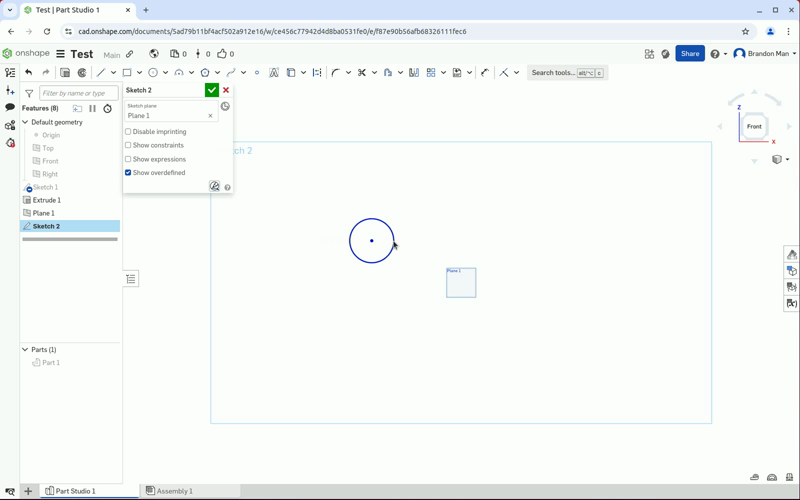
mouse_move(377, 260)
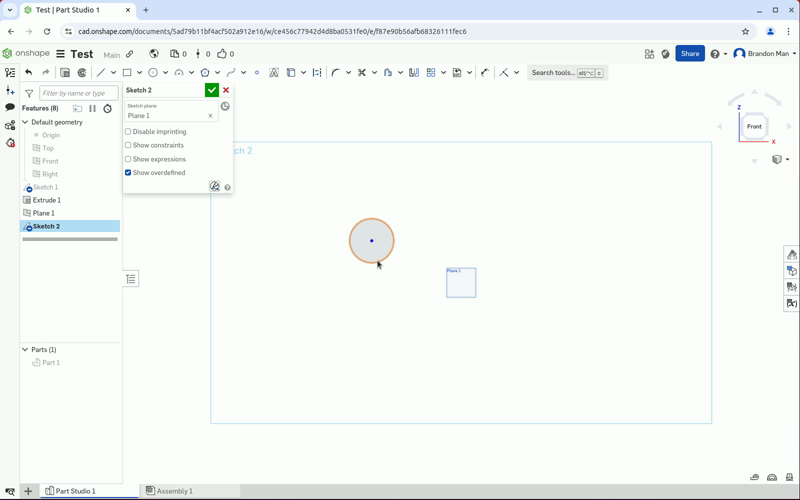
scroll(6)
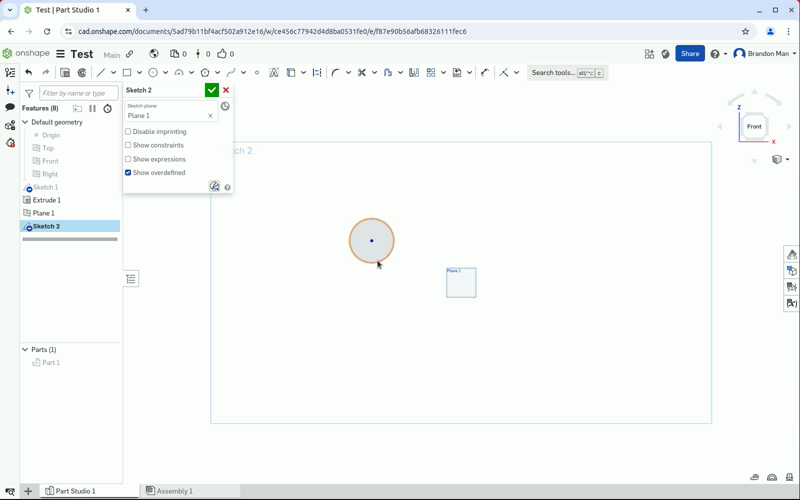
scroll(6)
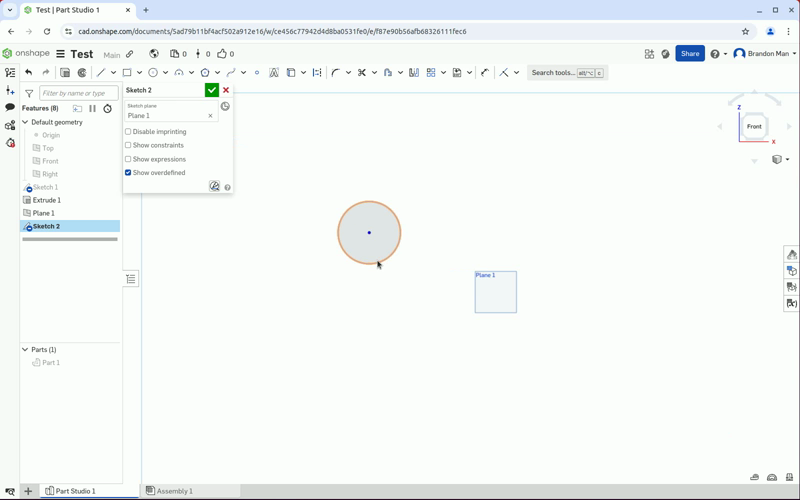
scroll(6)
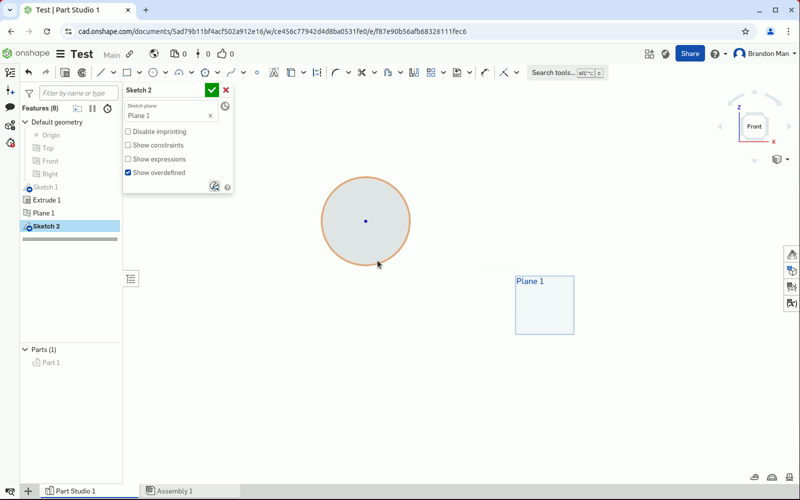
scroll(6)
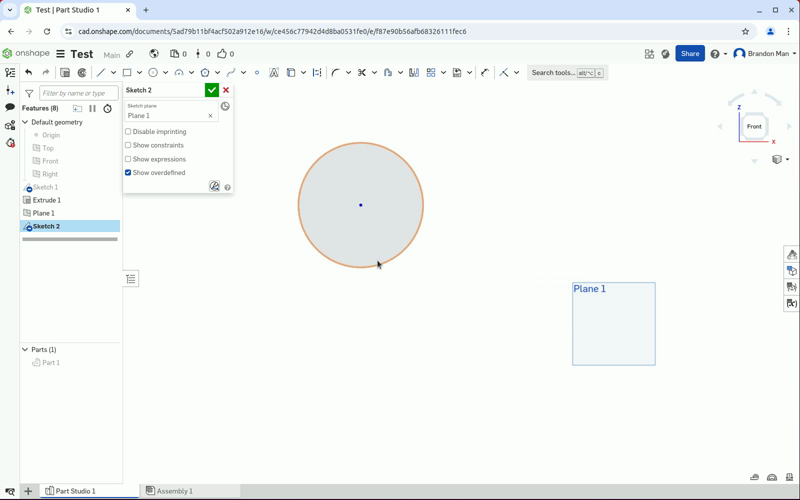
scroll(6)
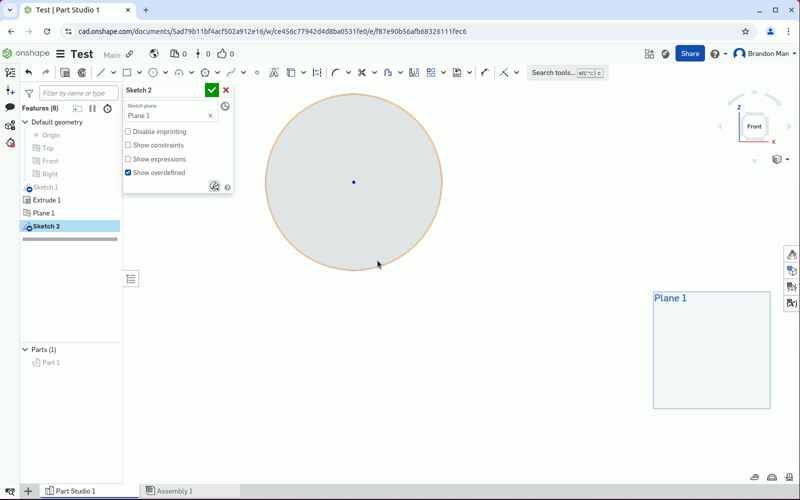
scroll(6)
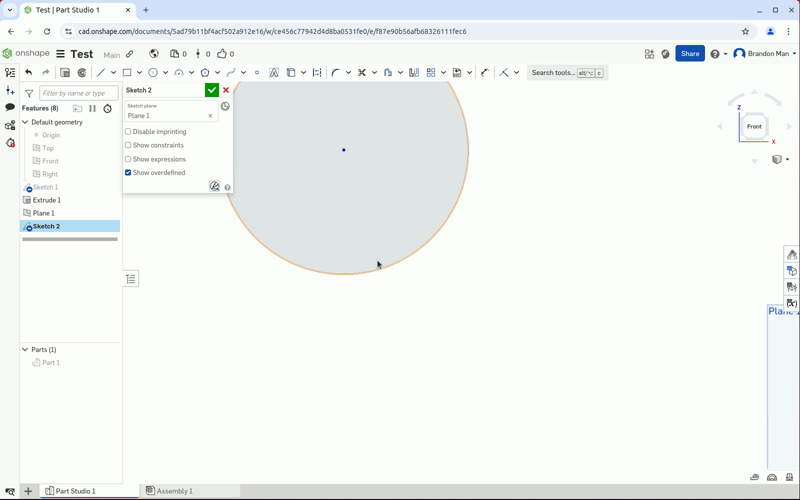
scroll(6)
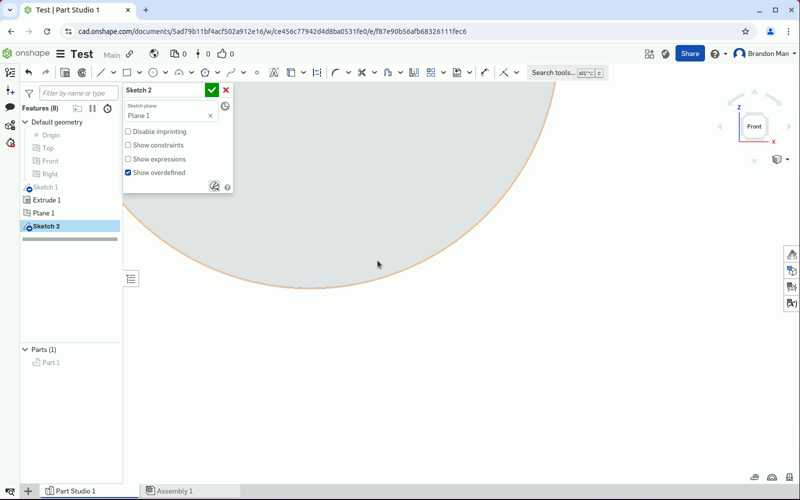
click(377, 260)
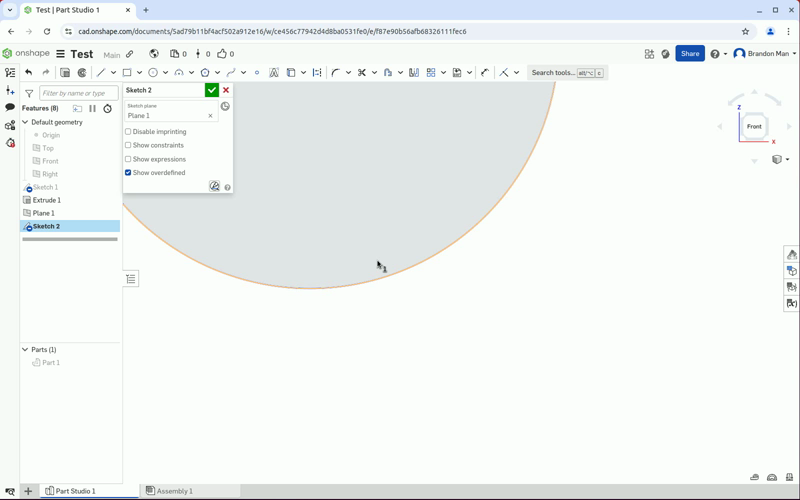
scroll(-6)
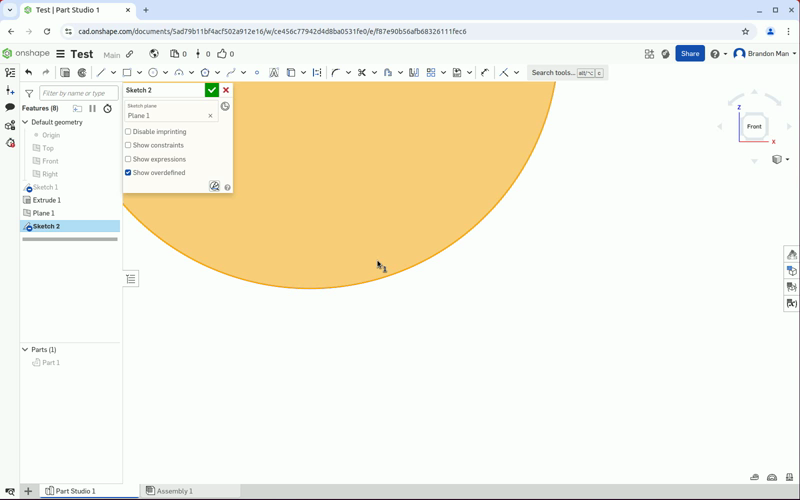
scroll(-6)
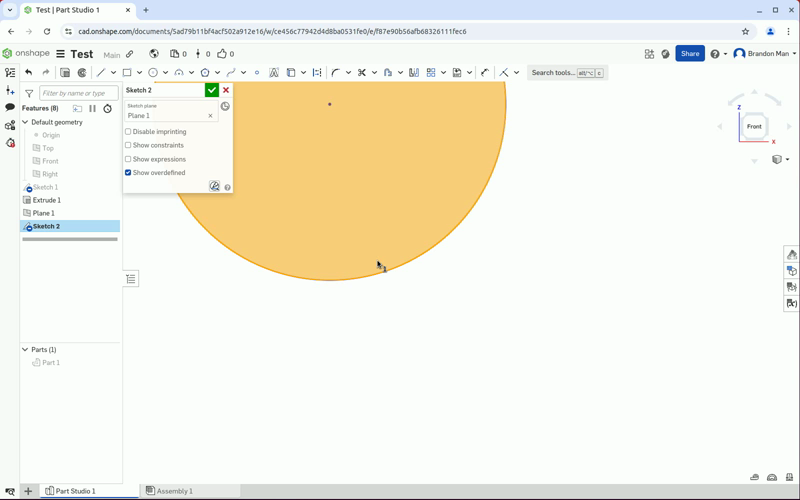
scroll(-6)
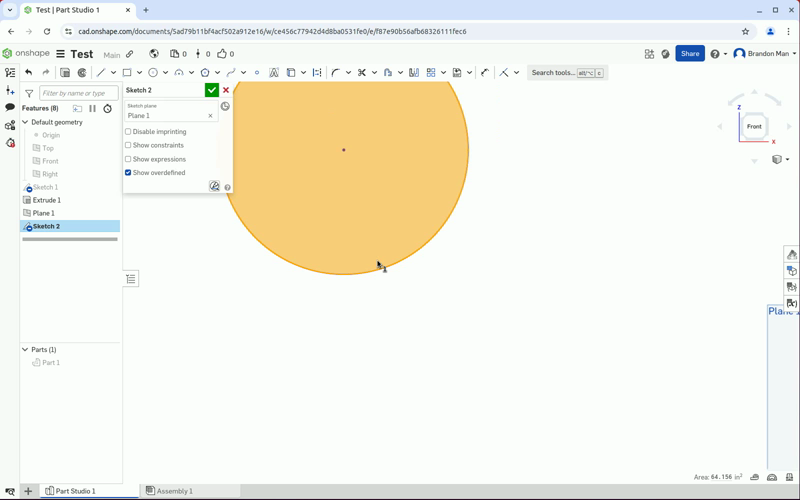
scroll(-6)
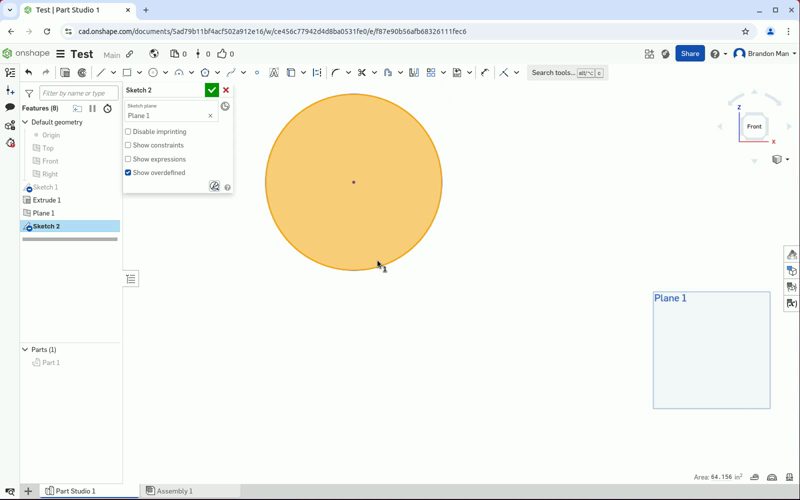
scroll(-6)
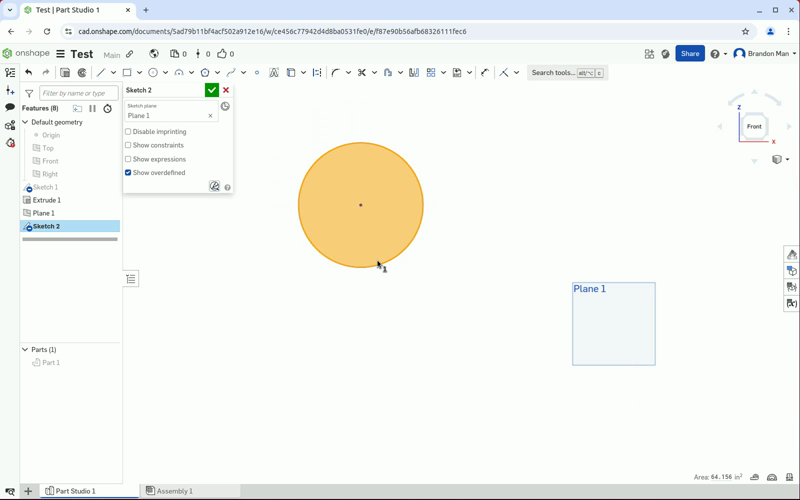
scroll(-6)
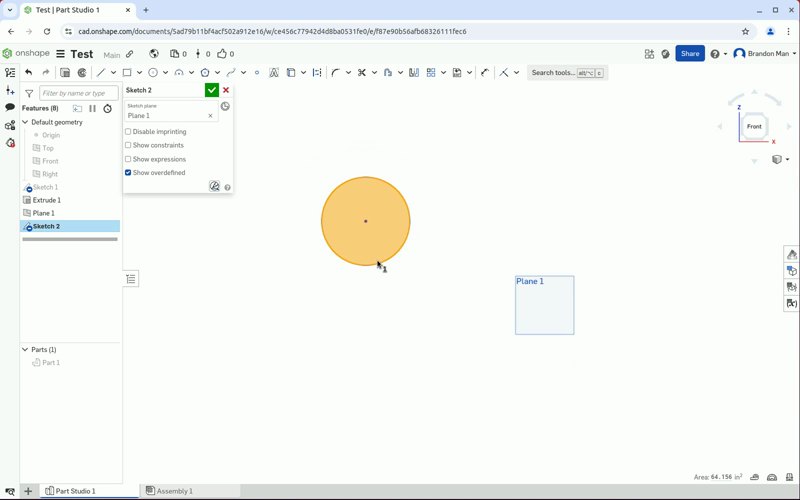
scroll(-6)
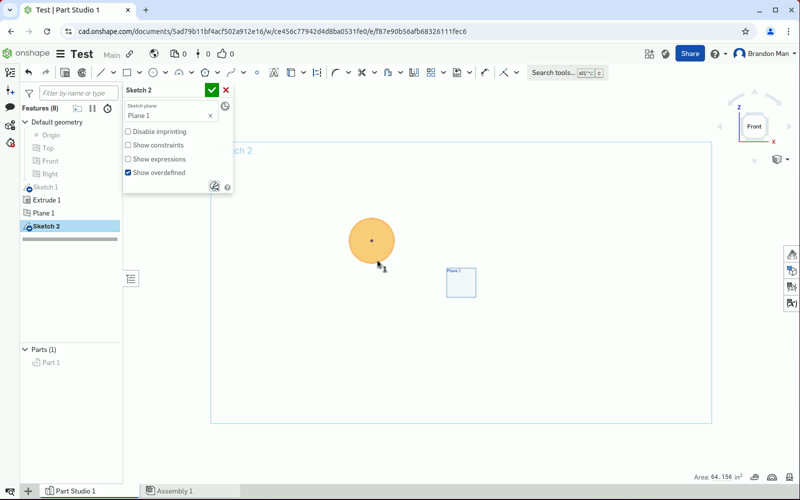
mouse_move(73, 352)
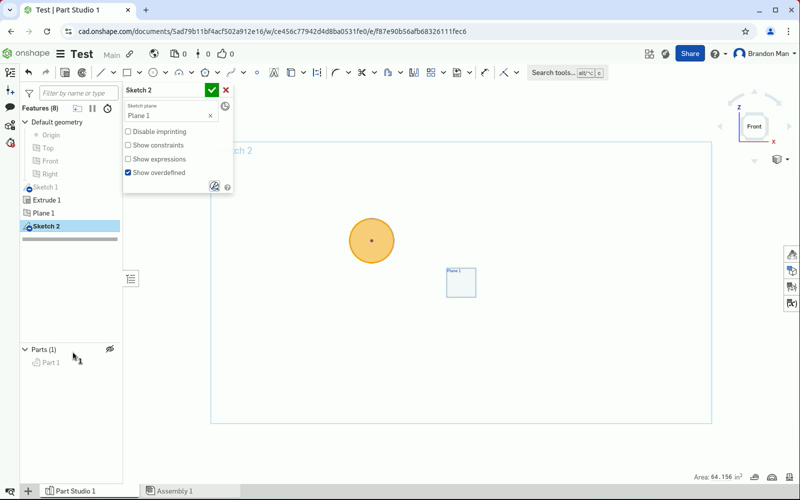
key(shift+y)
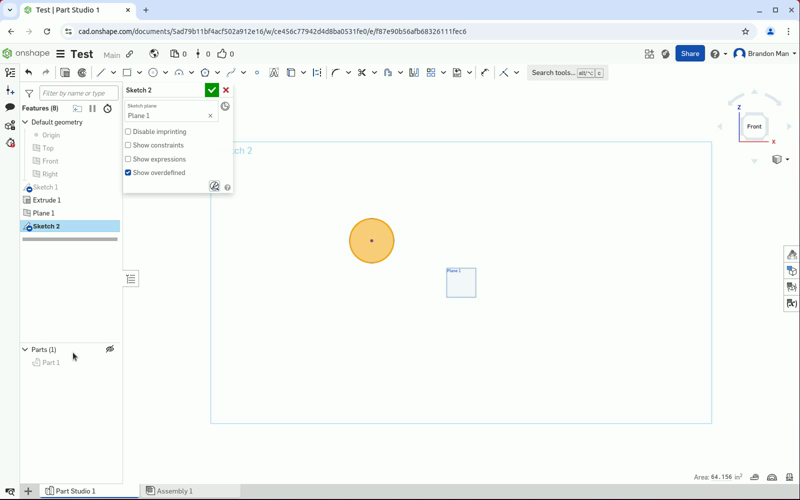
key(shift+e)
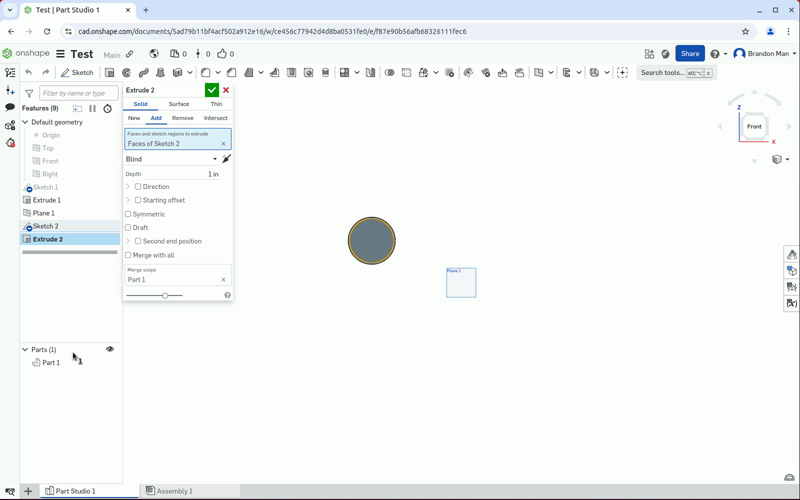
mouse_move(143, 106)
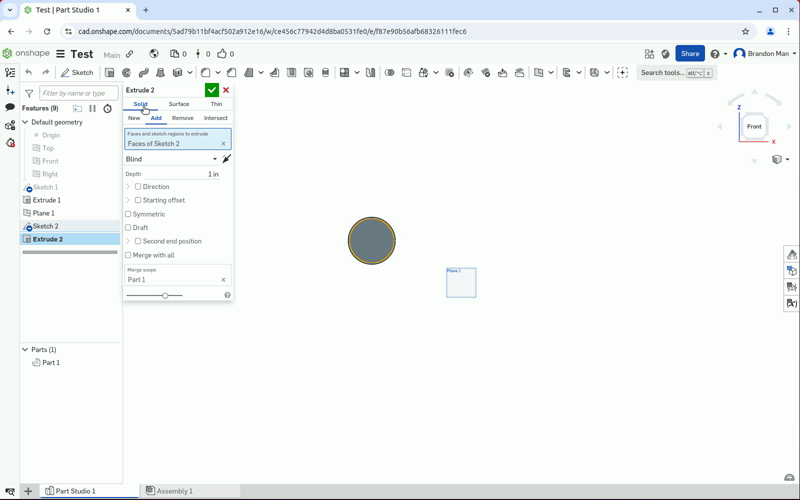
click(143, 106)
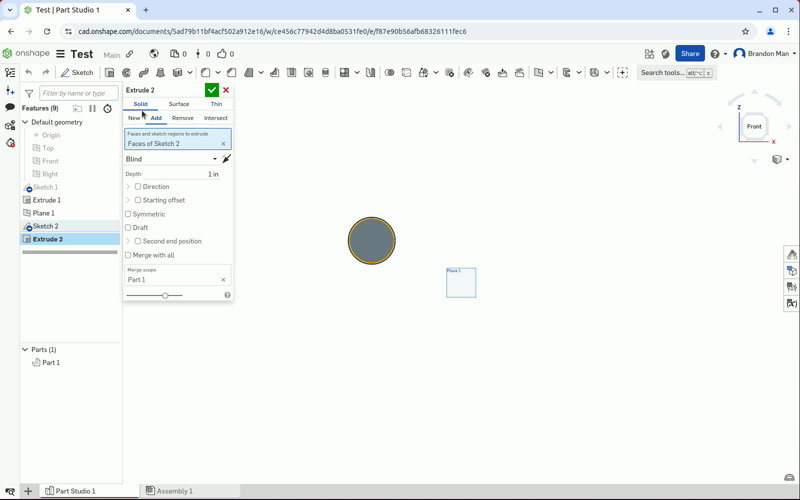
mouse_move(137, 120)
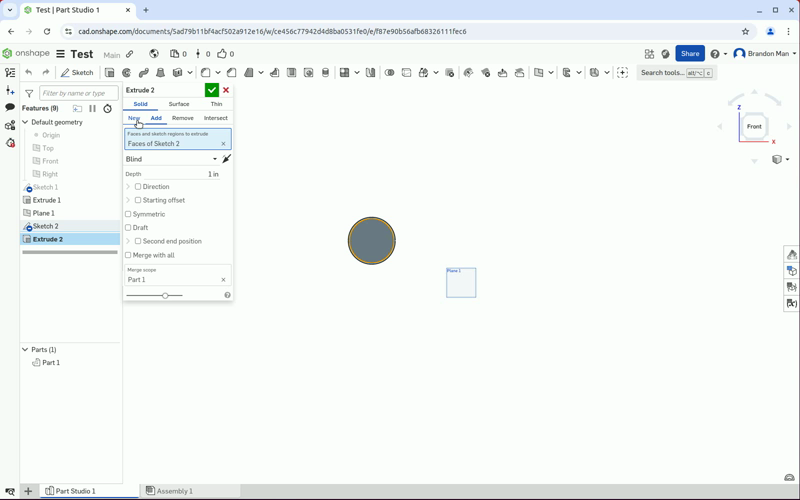
click(137, 120)
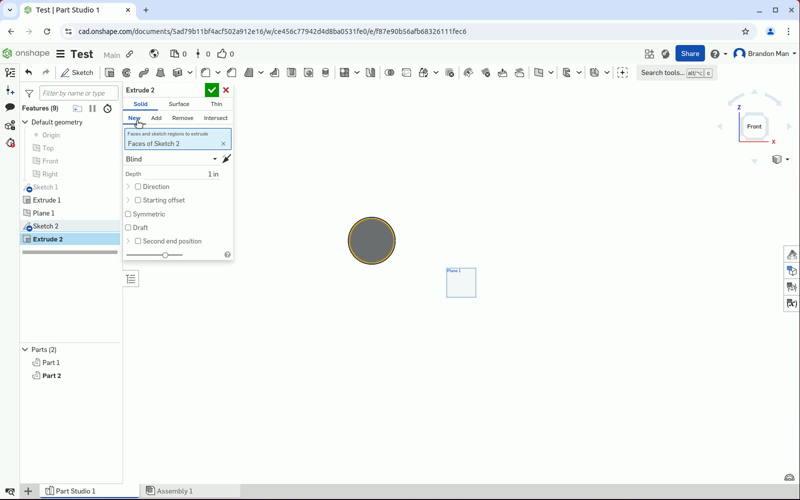
key(tab, 4)
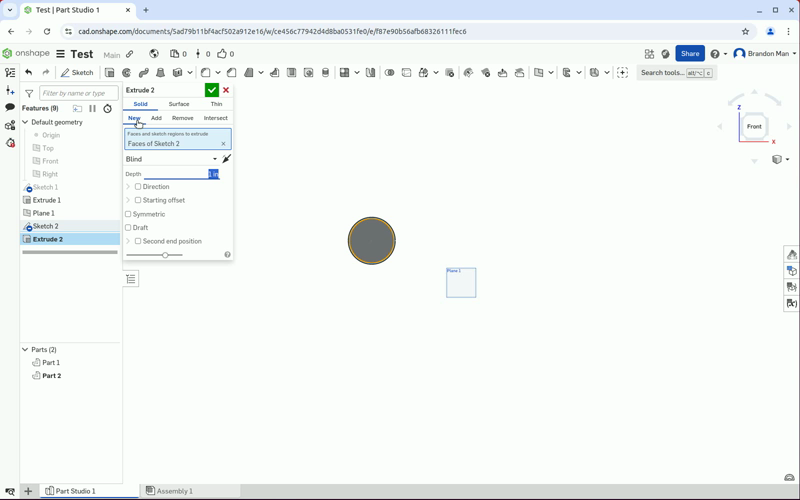
text(0.722)
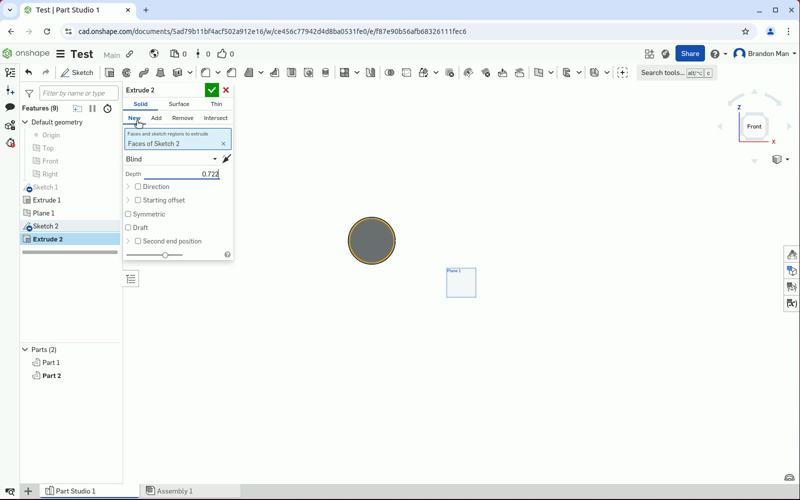
key(enter)
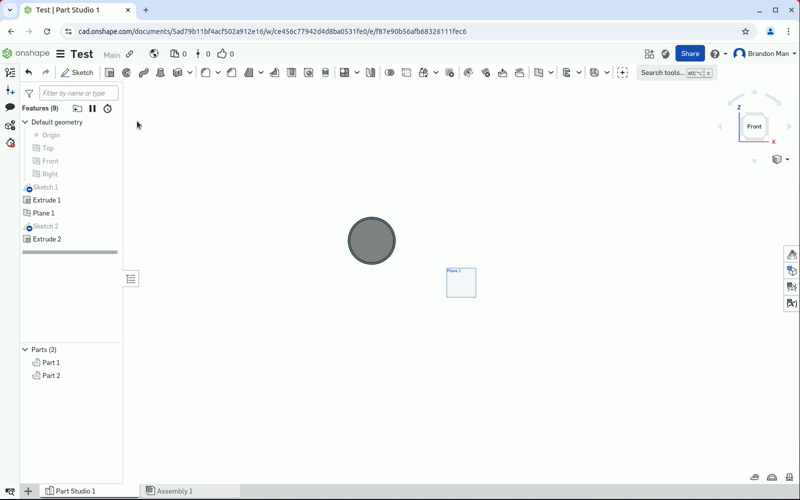
key(shift+h)
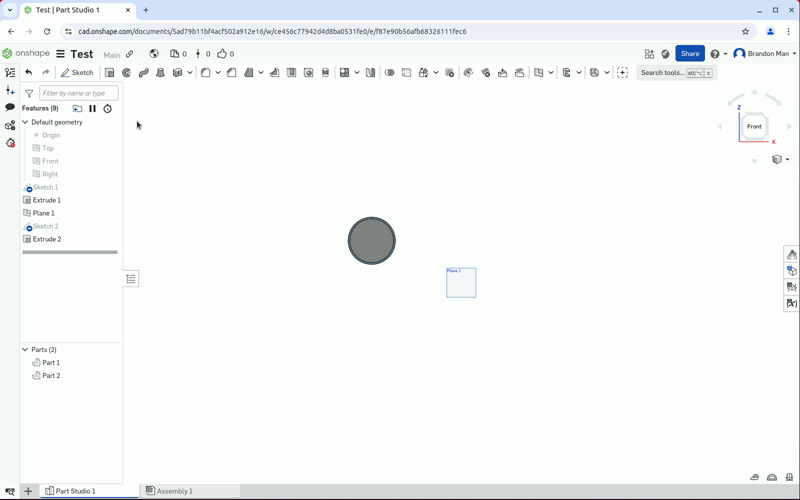
key(shift+h)
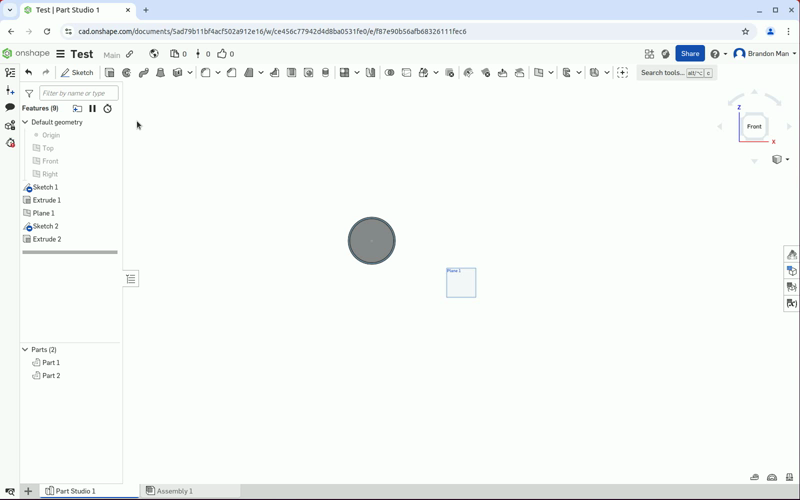
key(shift+7)
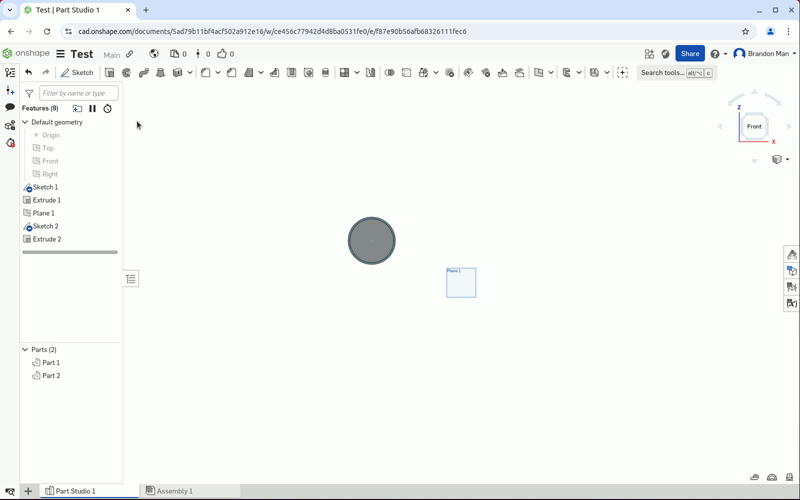
key(left, 2)
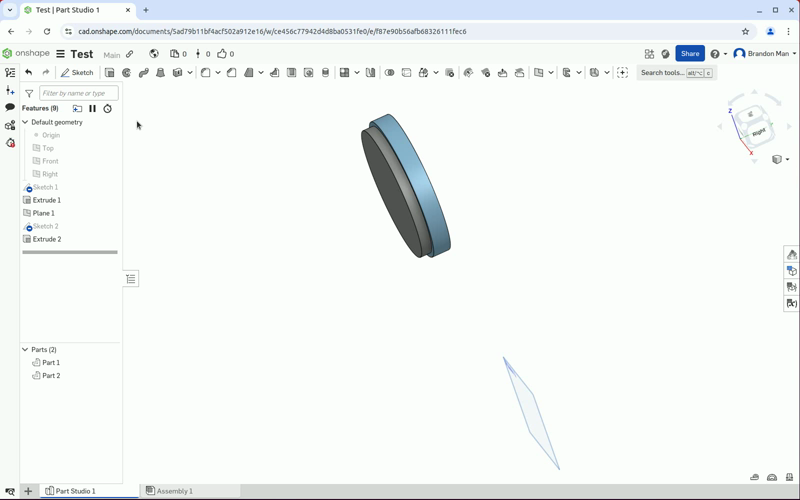
key(down, 2)
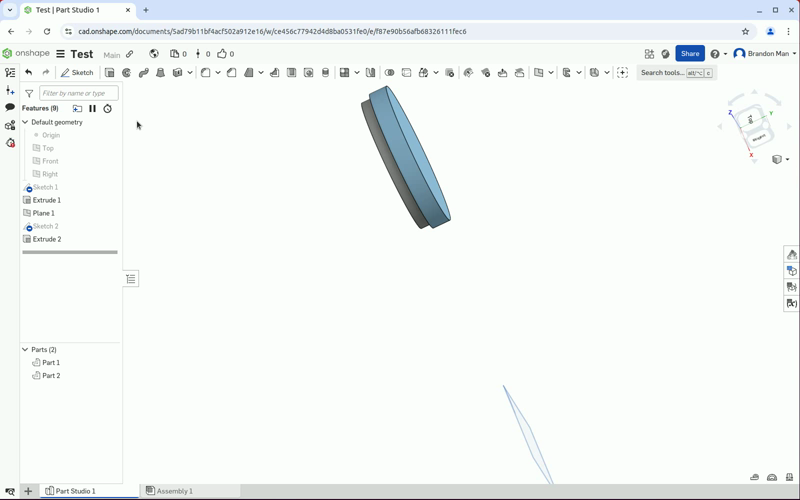
key(up, 2)
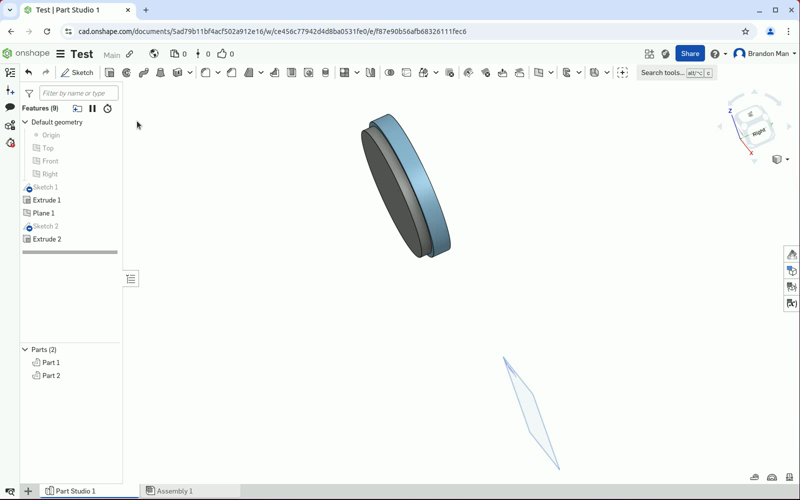
key(right, 2)
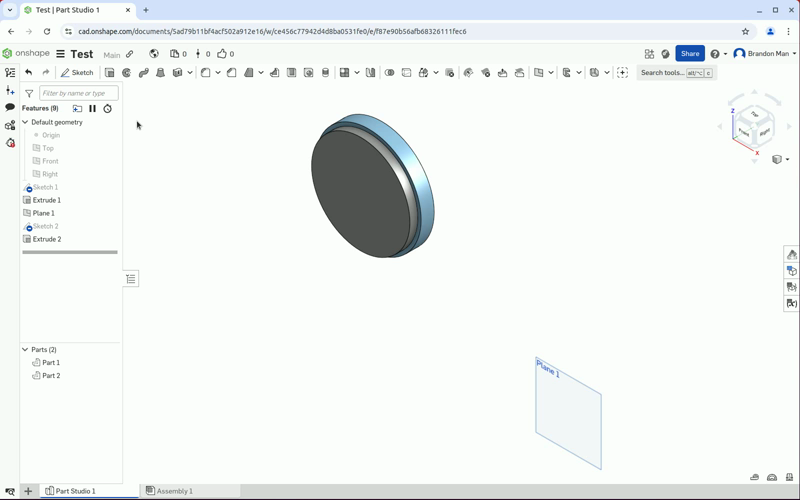
mouse_move(73, 189)
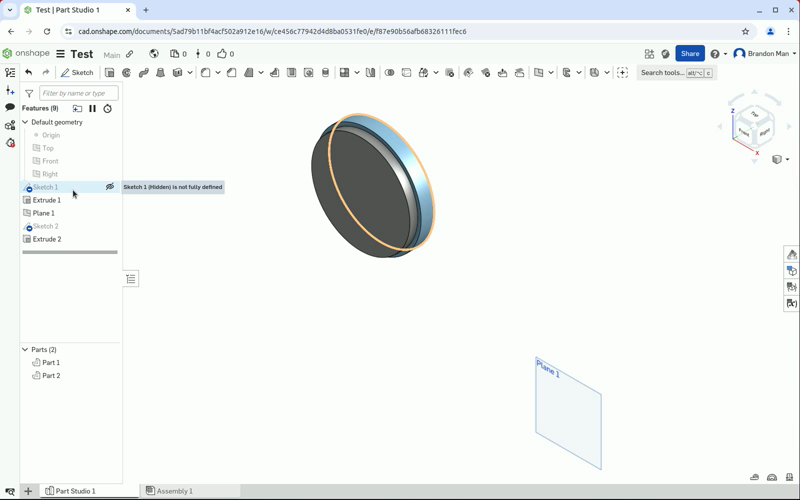
click(73, 189)